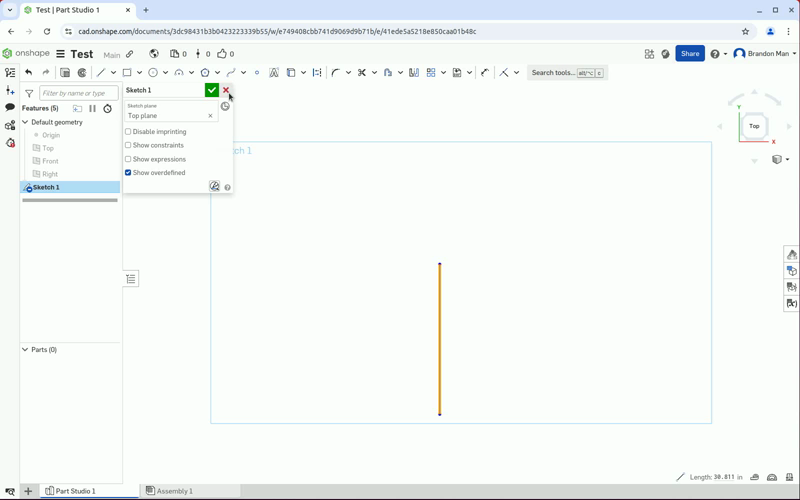
key(shift+h)
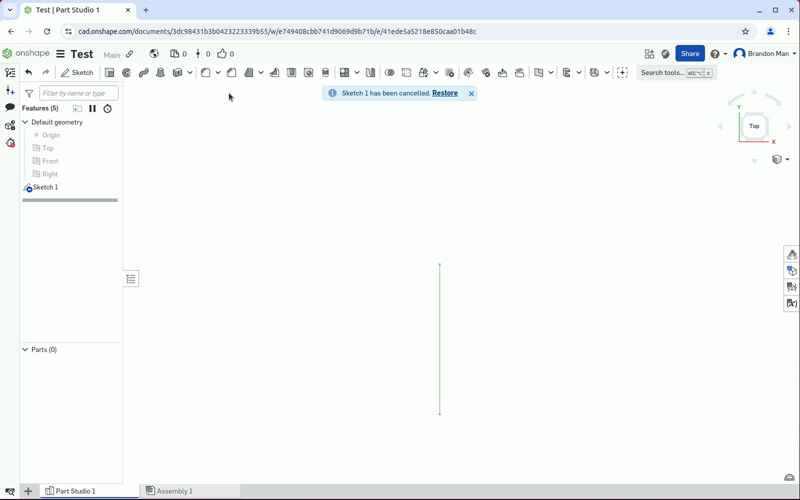
key(shift+s)
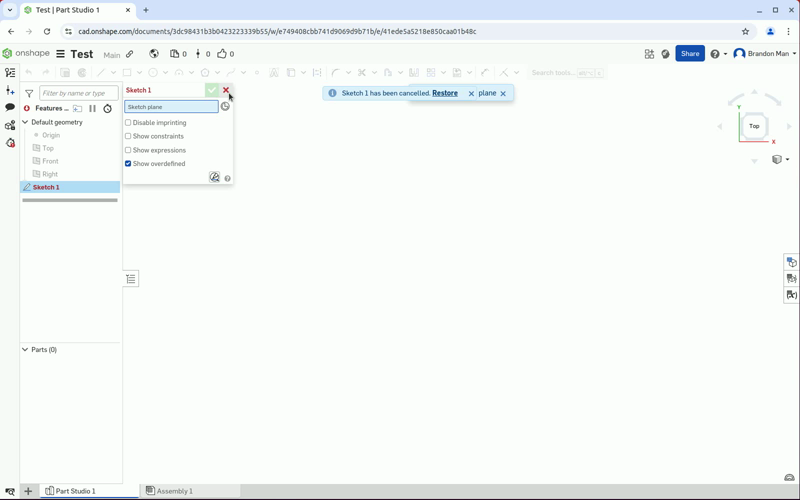
mouse_move(73, 150)
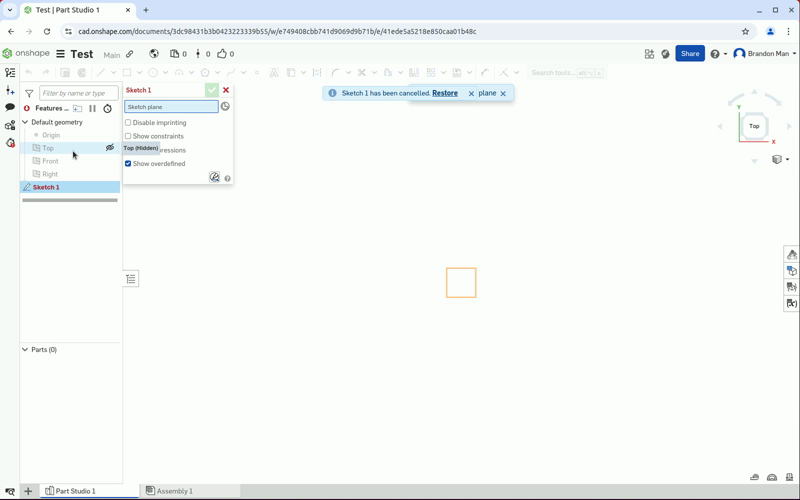
click(73, 150)
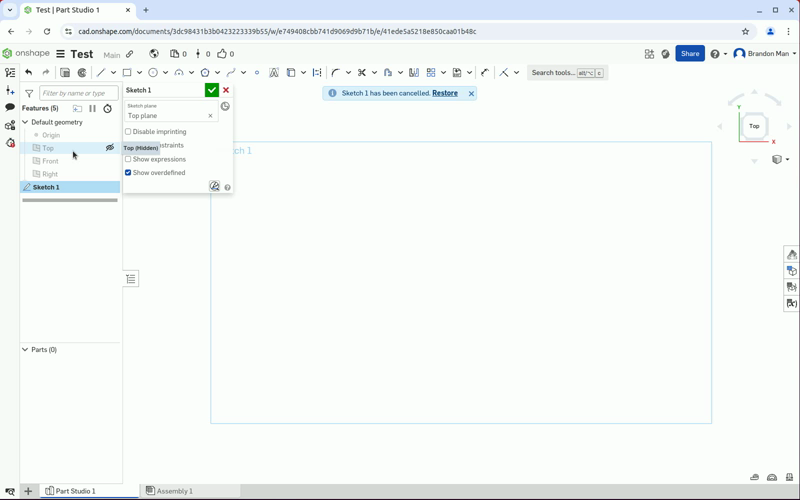
mouse_move(73, 352)
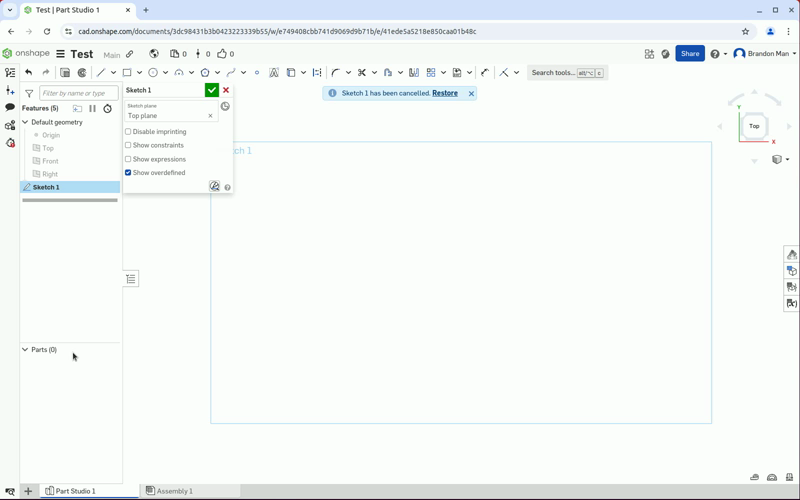
key(y)
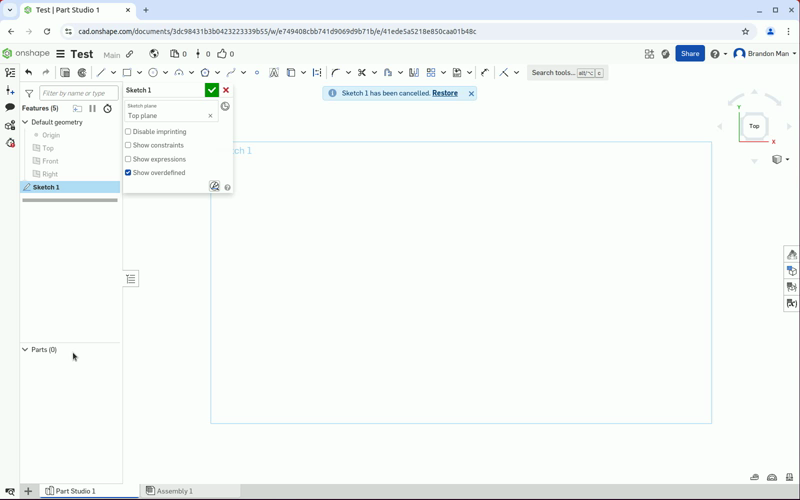
key(l)
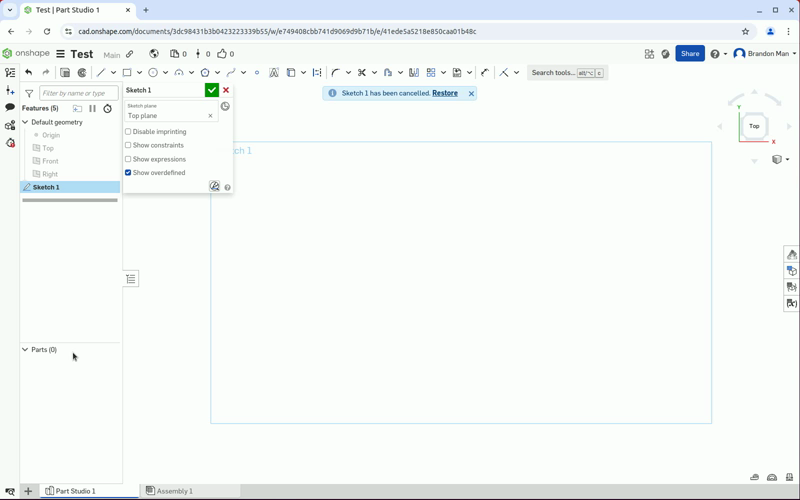
key_down(shift)
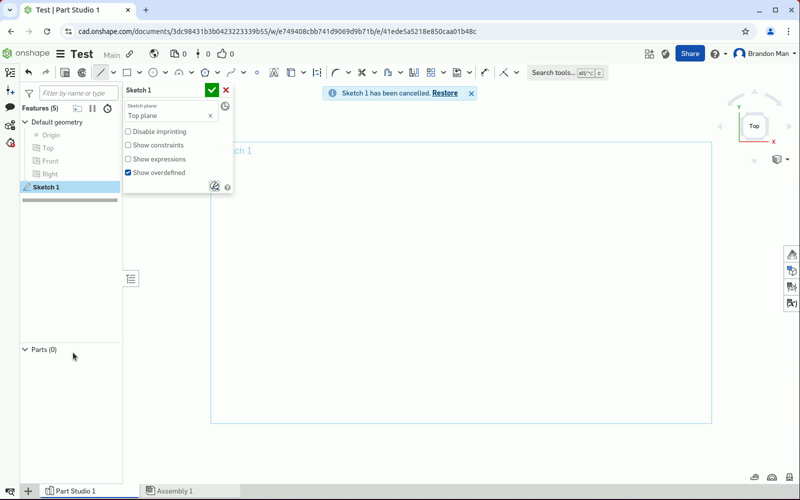
mouse_move(460, 282)
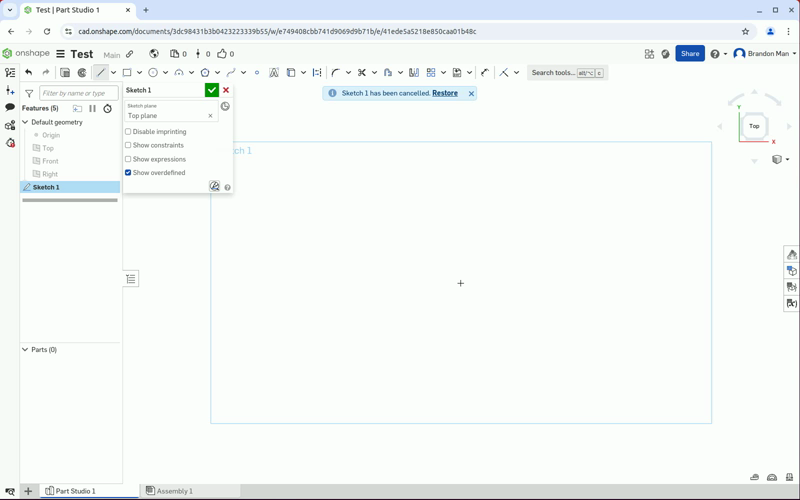
click(460, 282)
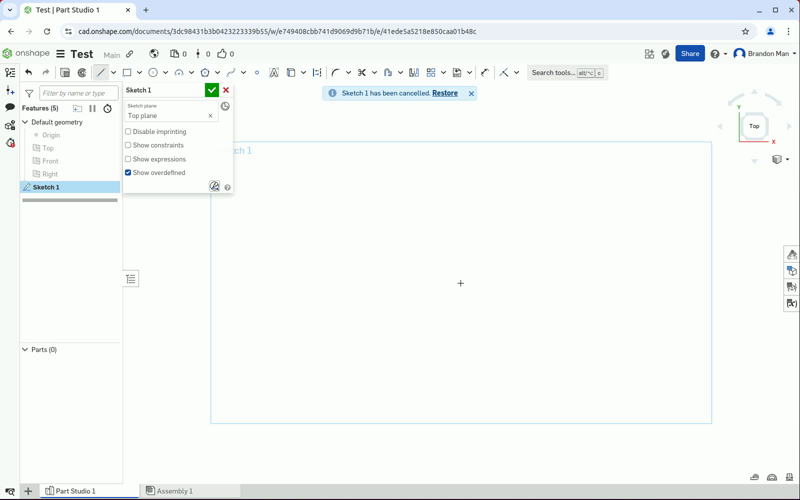
key_up(shift)
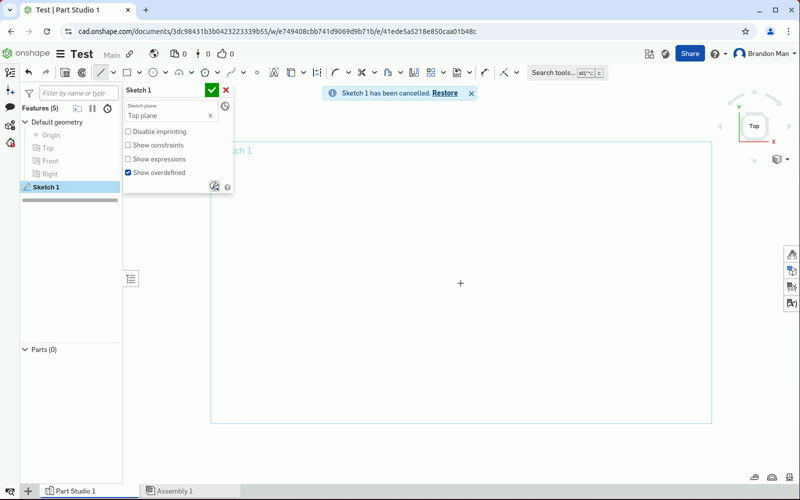
key_down(shift)
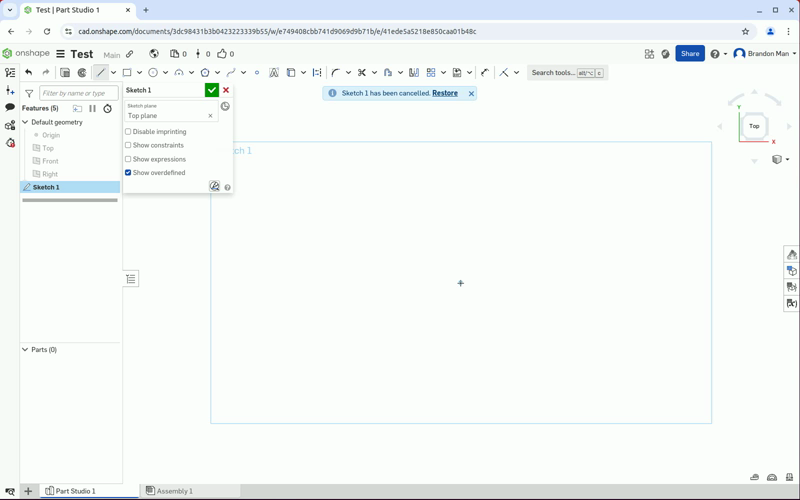
mouse_move(490, 282)
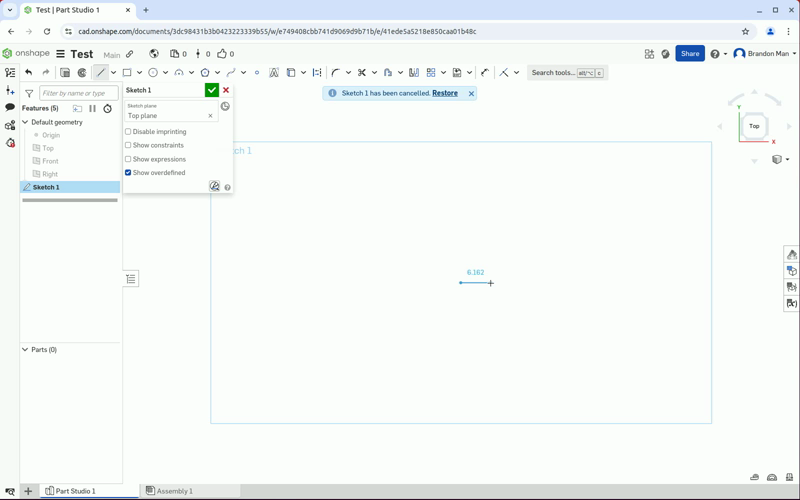
mouse_move(509, 282)
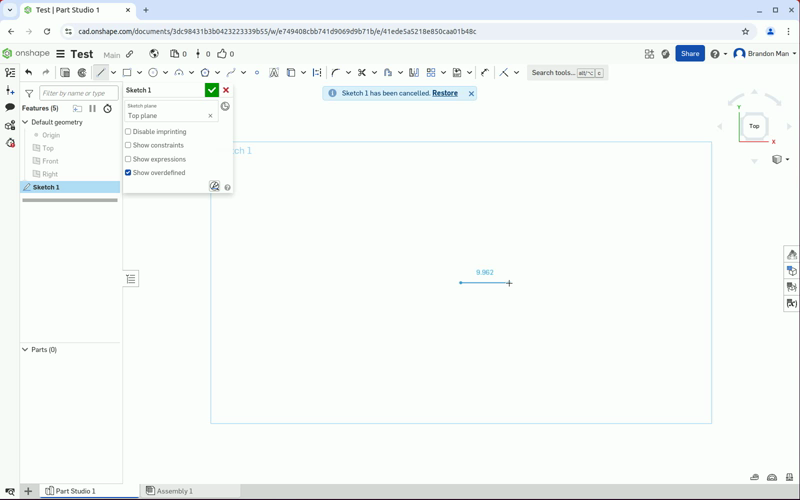
click(509, 282)
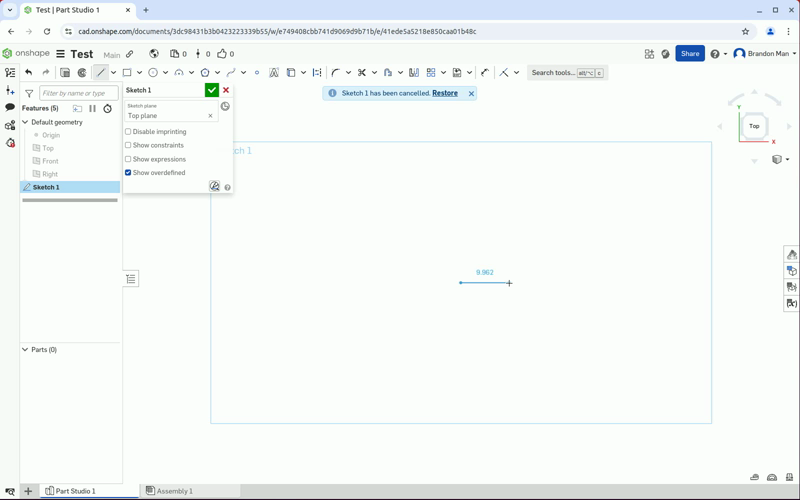
key_up(shift)
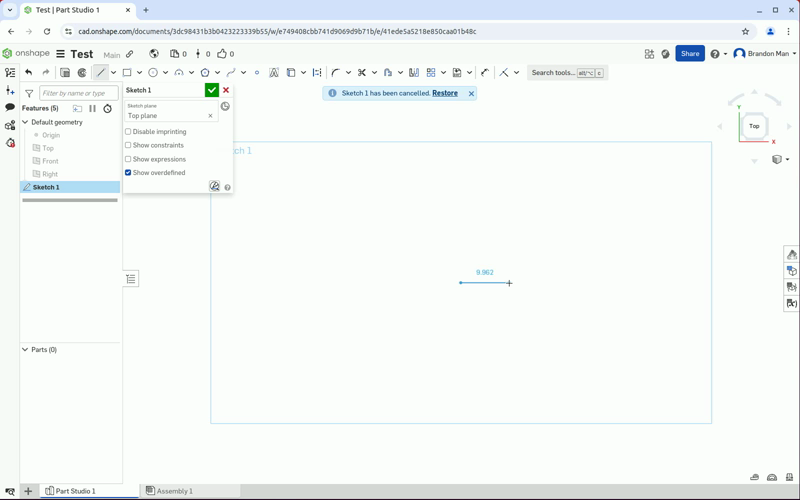
key_down(shift)
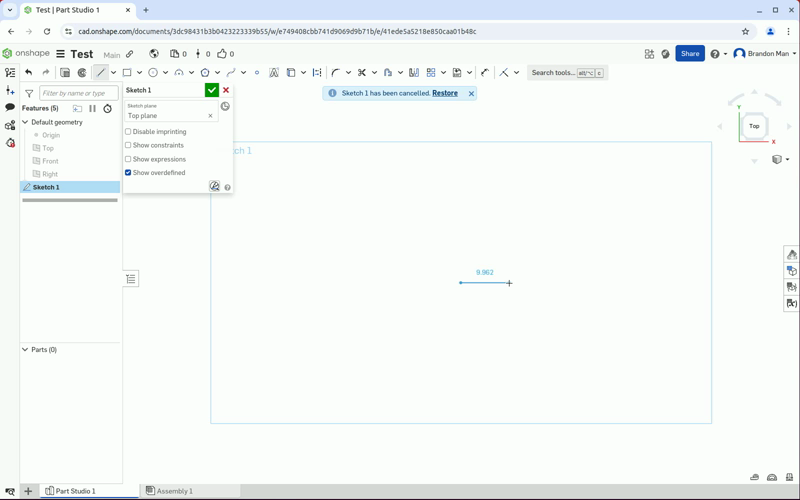
mouse_move(539, 282)
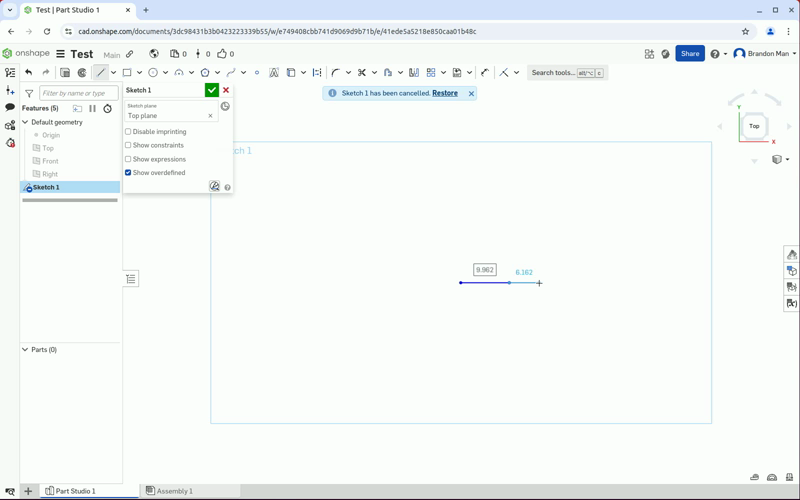
mouse_move(509, 250)
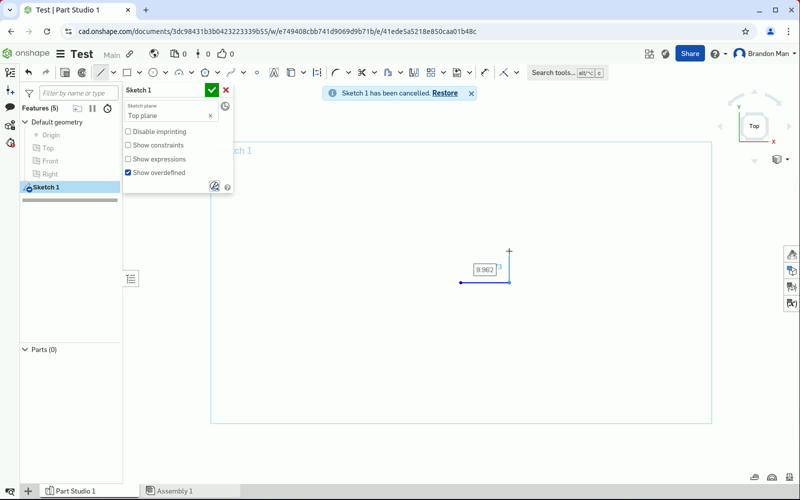
click(509, 250)
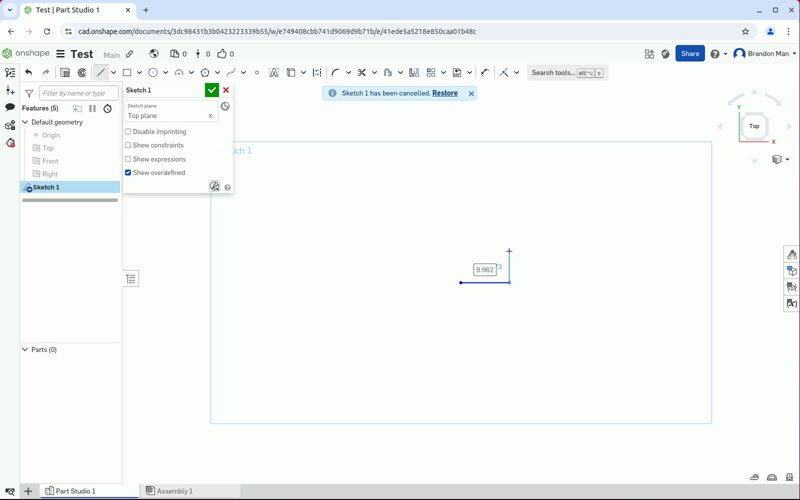
key_up(shift)
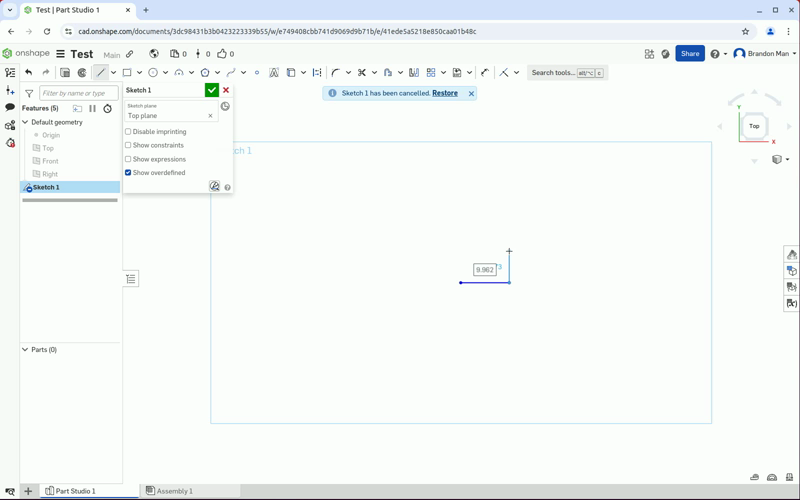
key_down(shift)
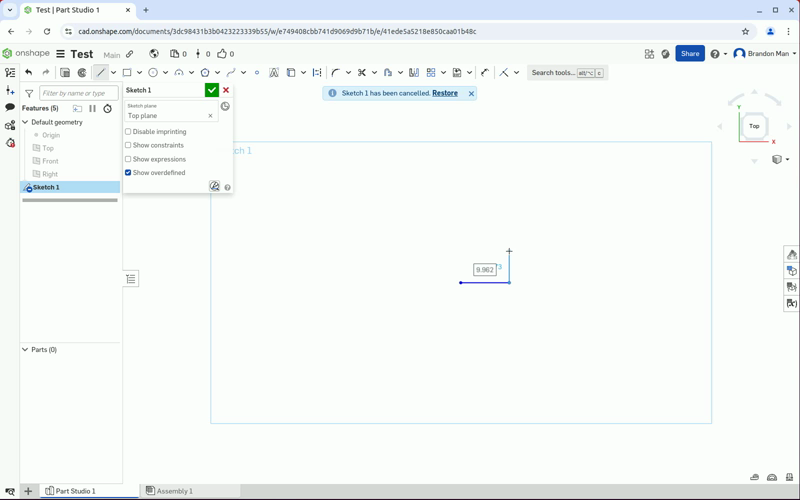
mouse_move(539, 250)
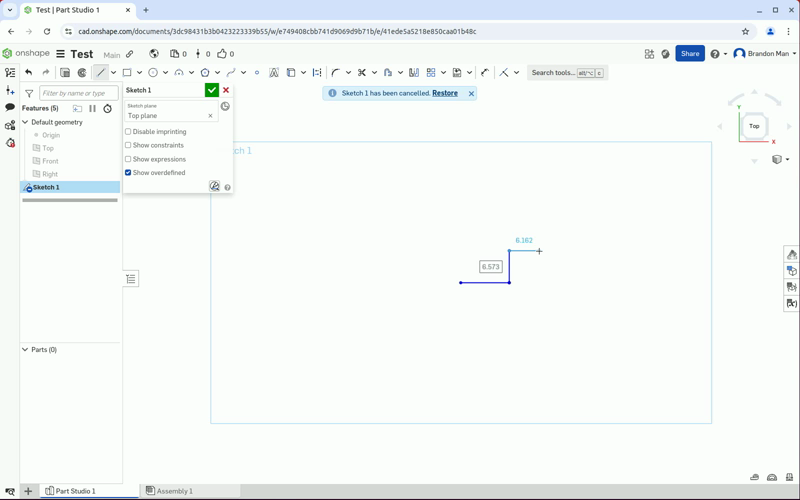
mouse_move(460, 250)
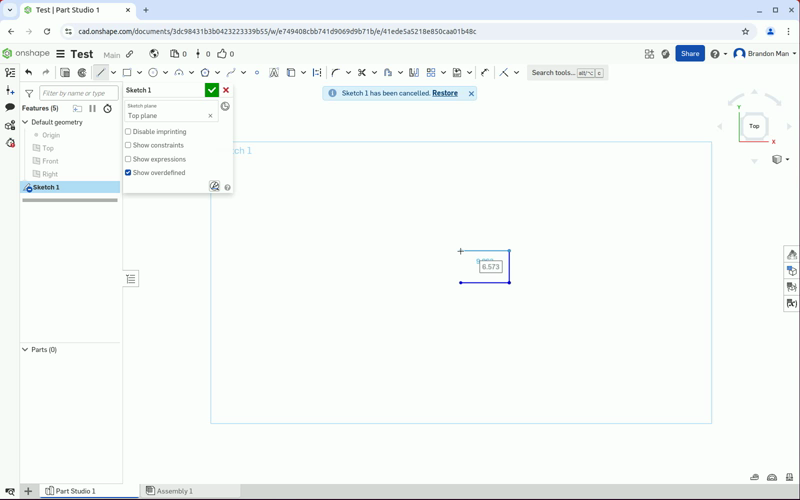
click(460, 250)
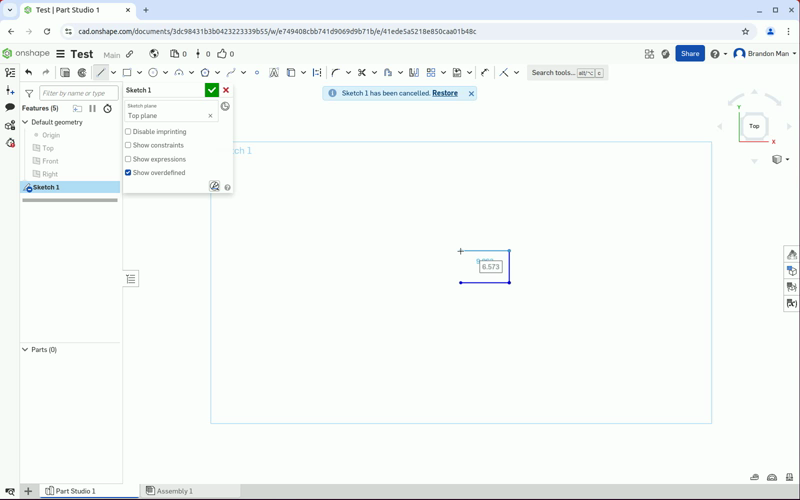
key_up(shift)
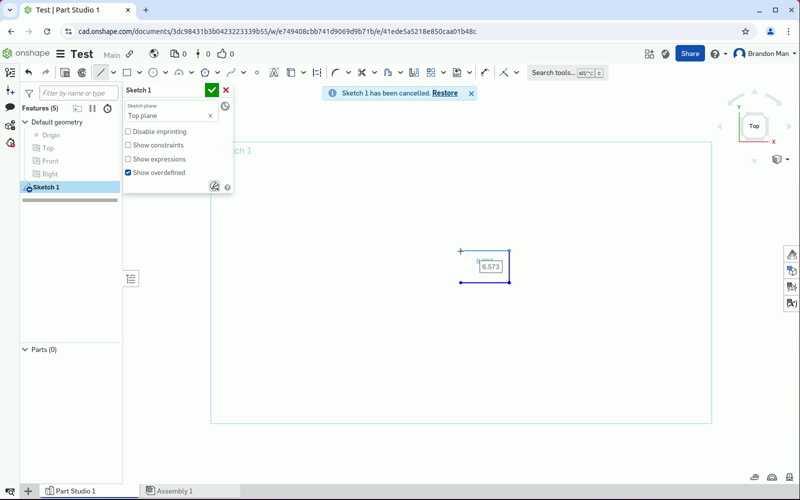
mouse_move(490, 250)
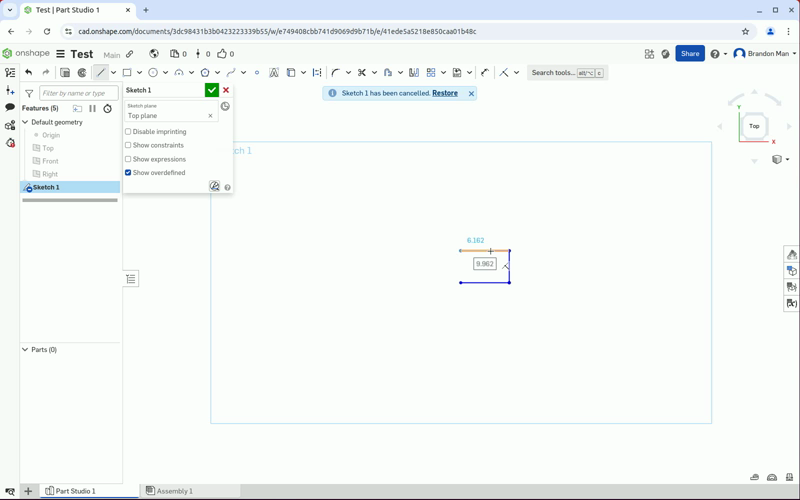
key_down(shift)
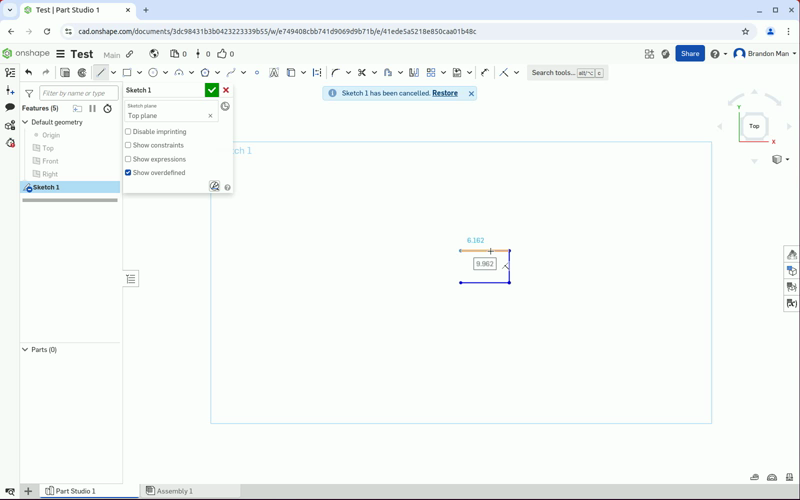
mouse_move(460, 282)
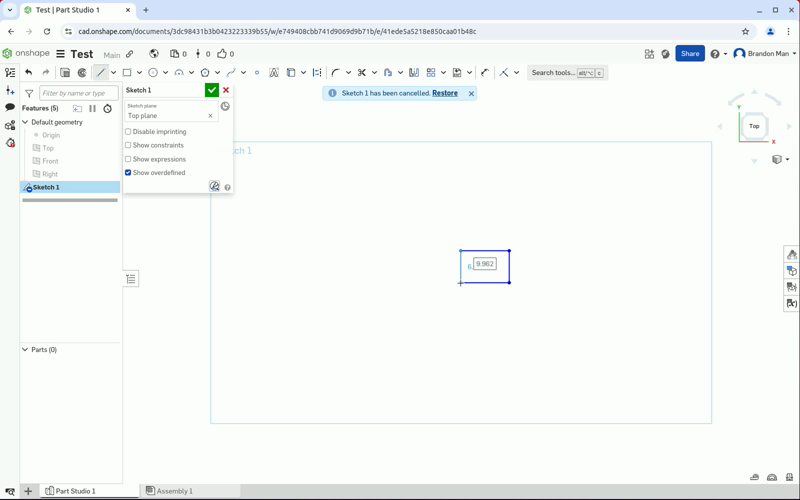
key_up(shift)
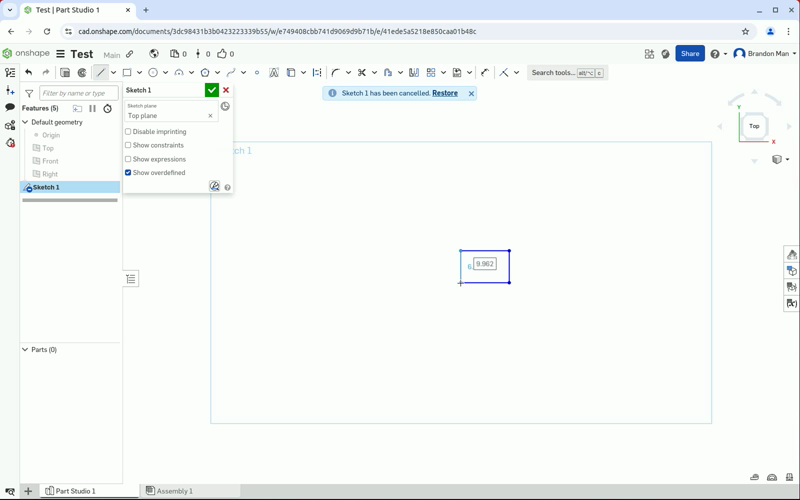
click(460, 282)
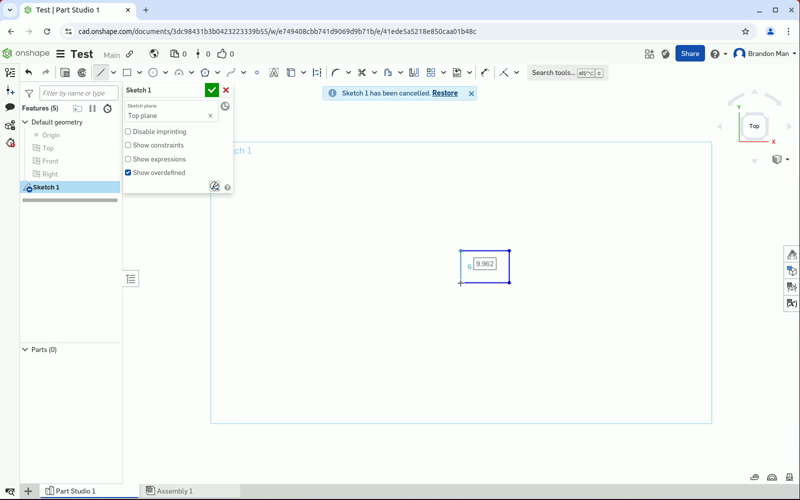
key(esc)
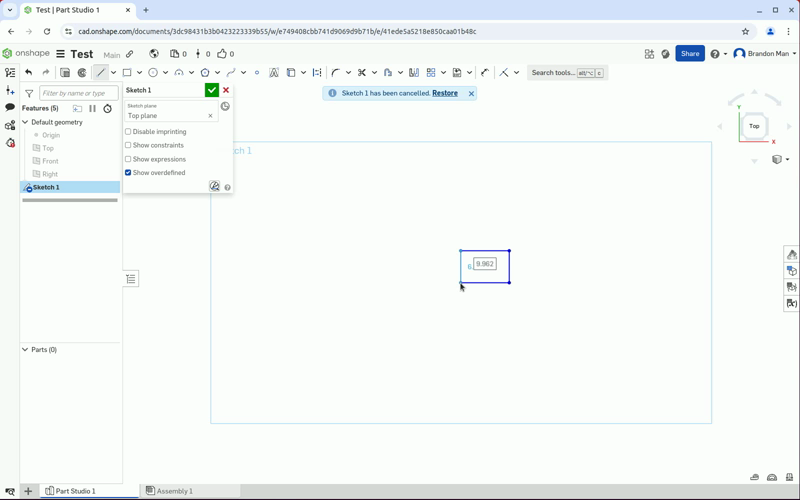
mouse_move(507, 281)
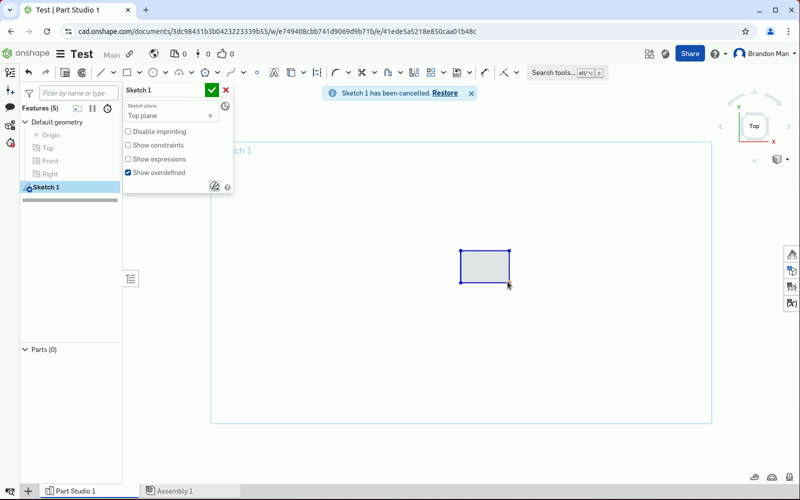
scroll(6)
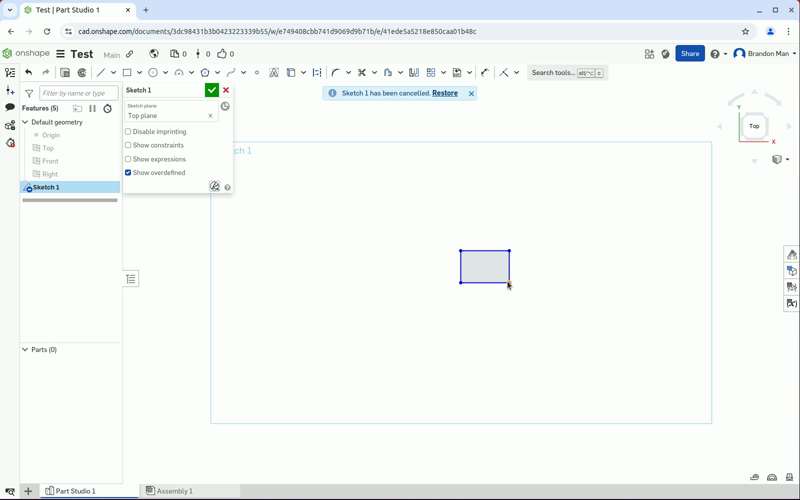
scroll(6)
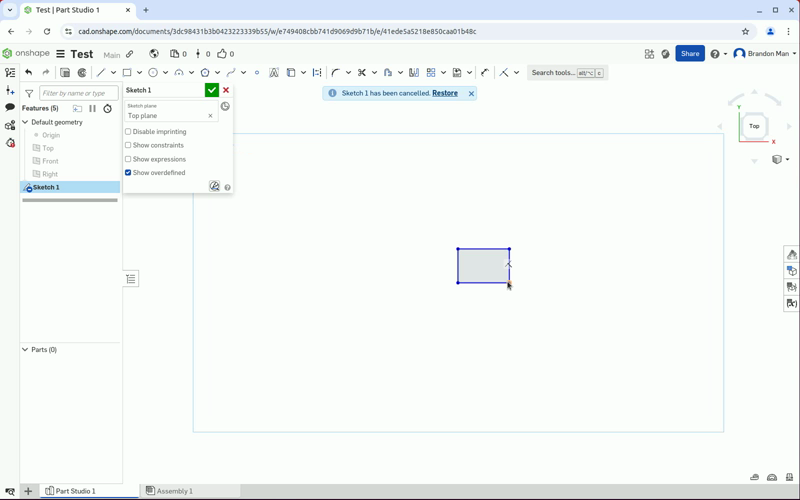
scroll(6)
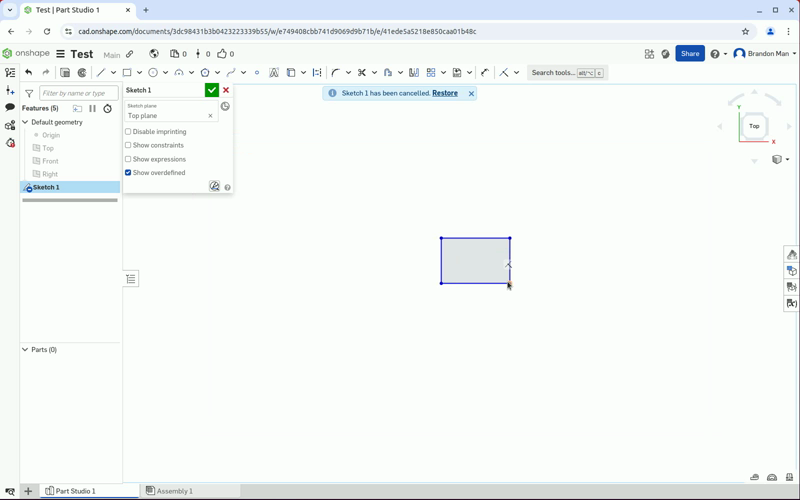
scroll(6)
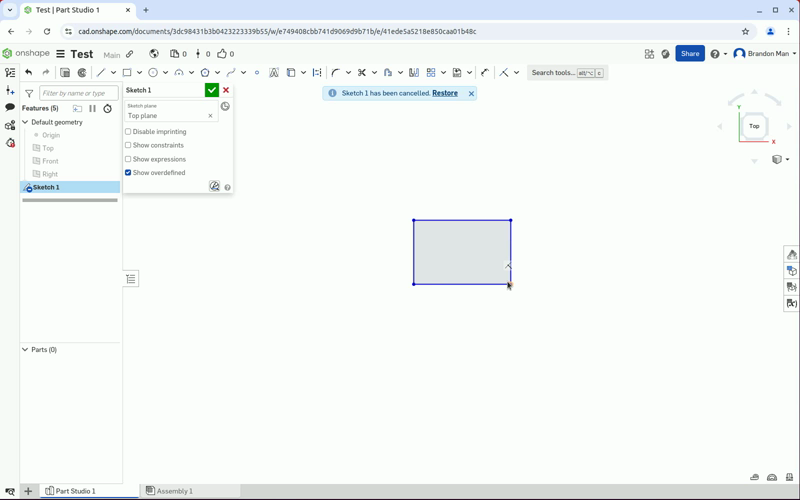
scroll(6)
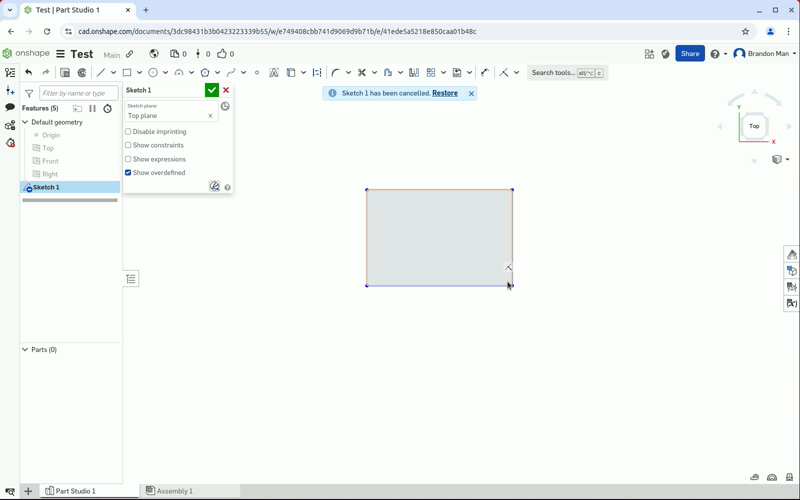
scroll(6)
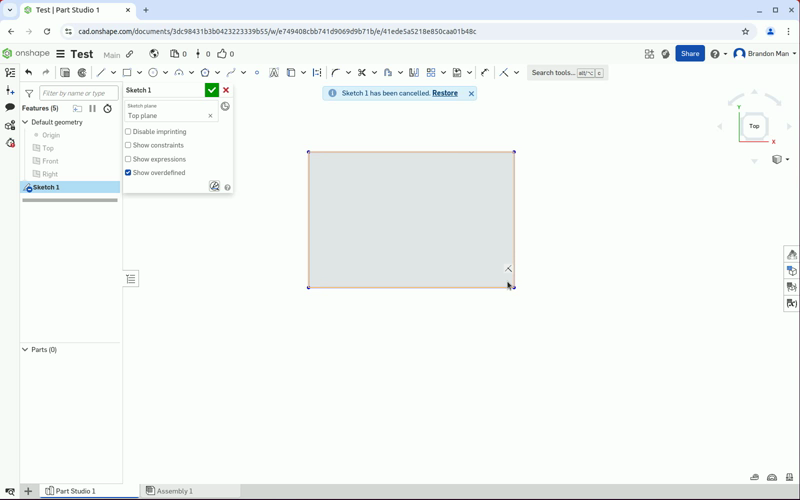
scroll(6)
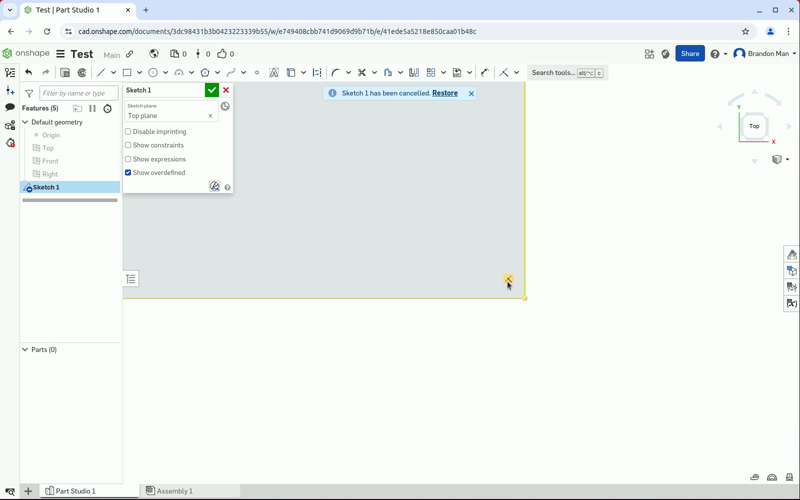
click(507, 281)
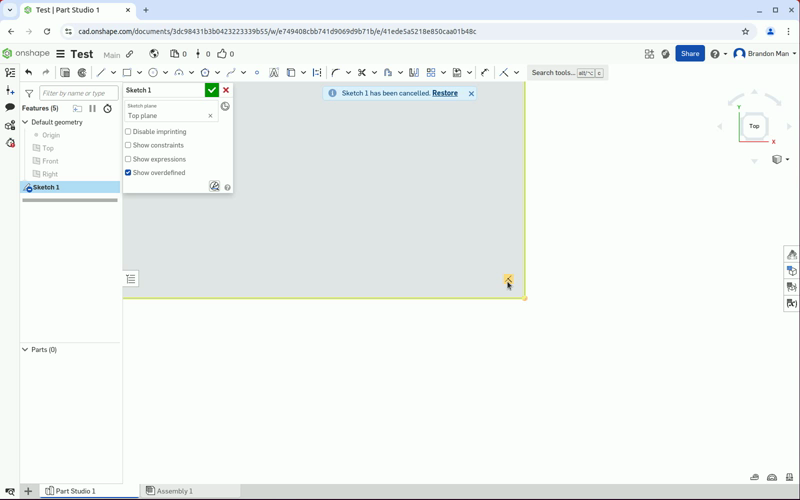
scroll(-6)
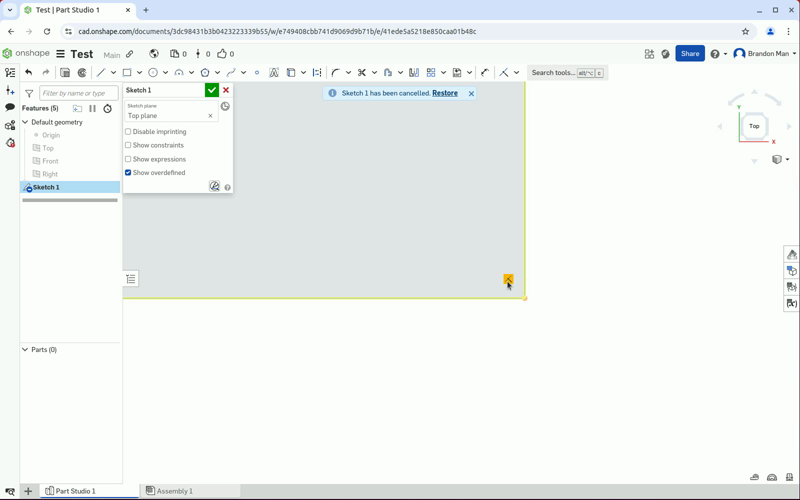
scroll(-6)
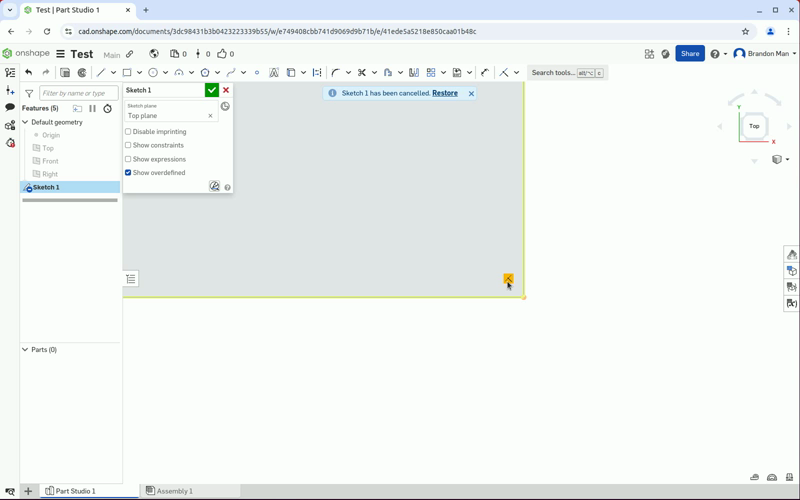
scroll(-6)
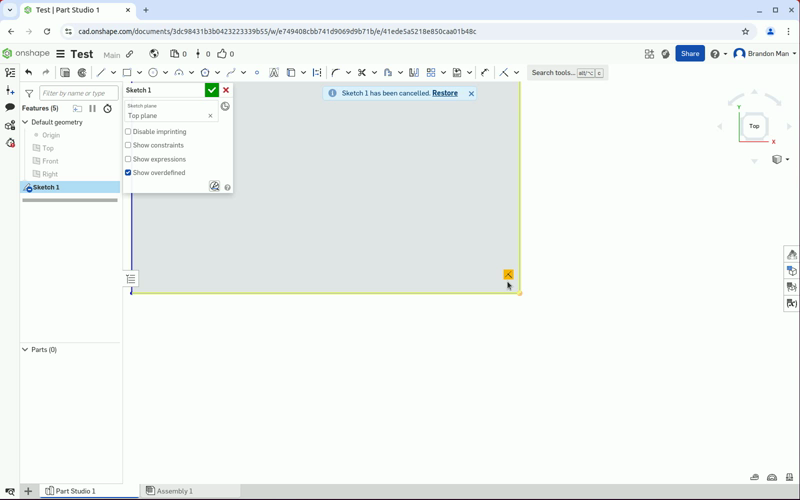
scroll(-6)
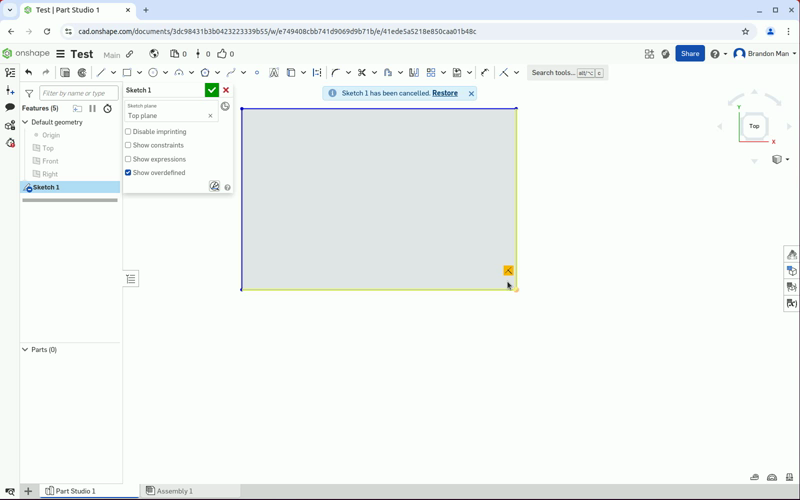
scroll(-6)
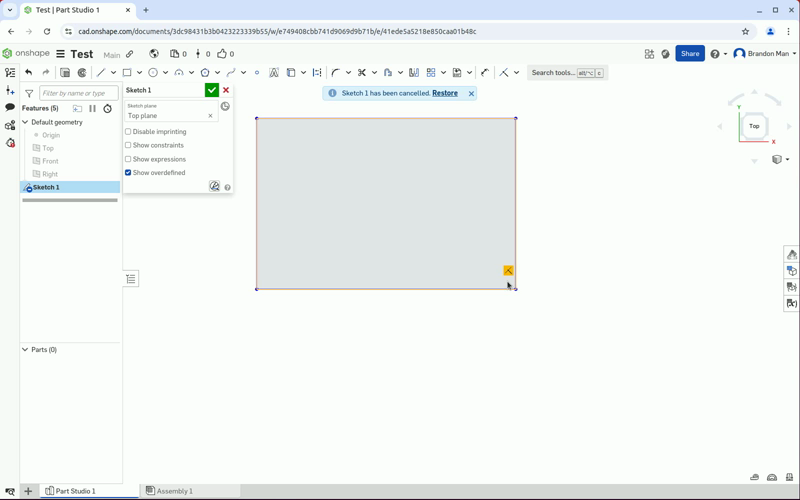
scroll(-6)
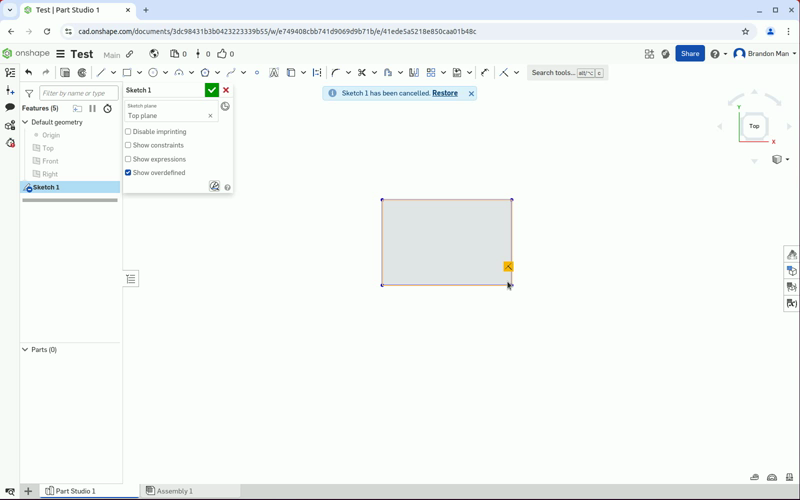
scroll(-6)
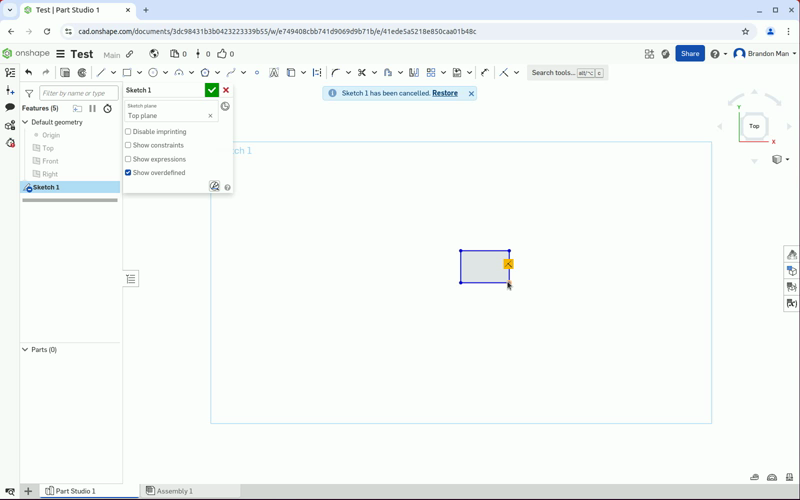
mouse_move(73, 352)
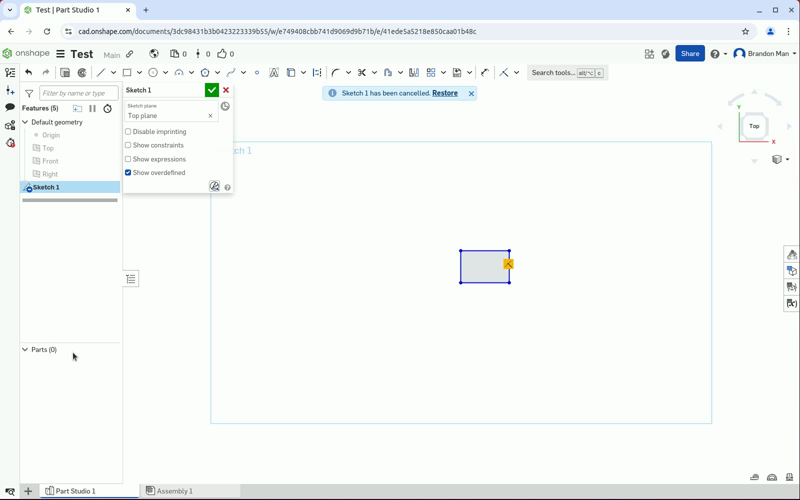
key(shift+y)
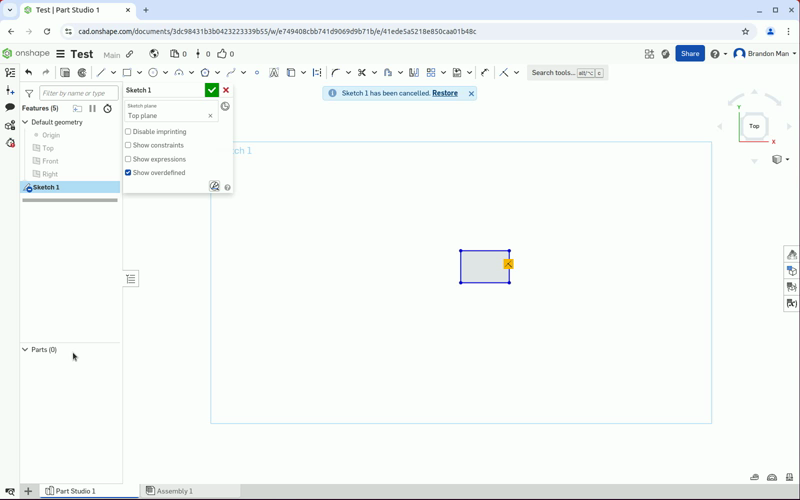
key(shift+e)
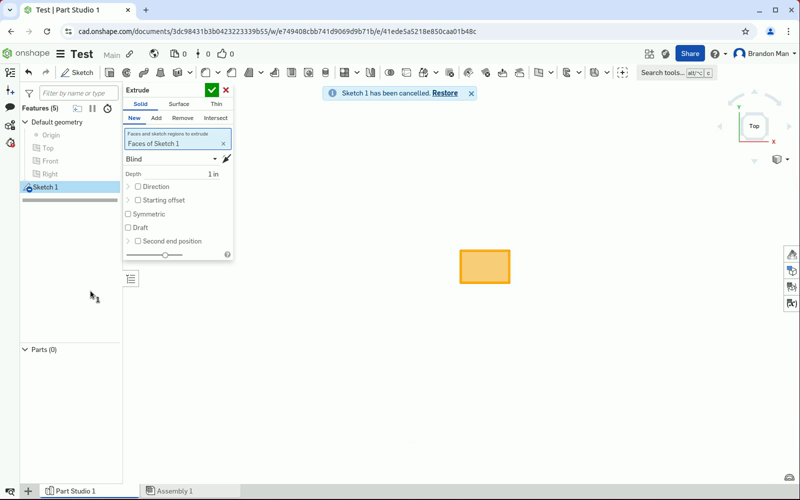
mouse_move(143, 106)
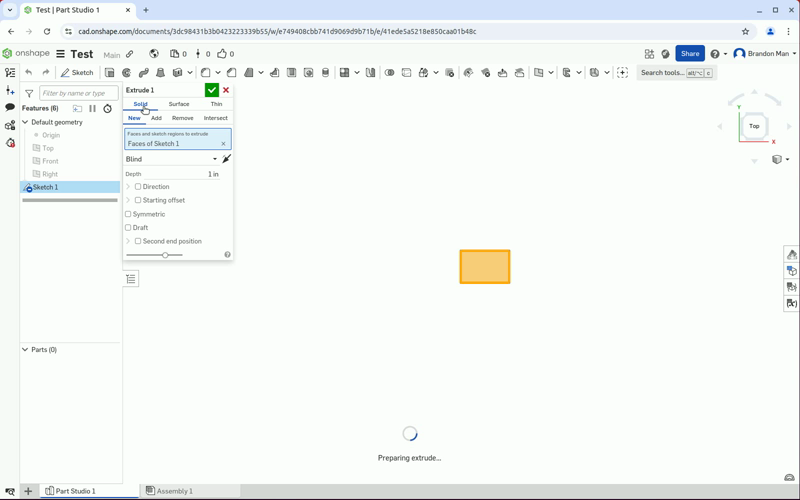
click(143, 106)
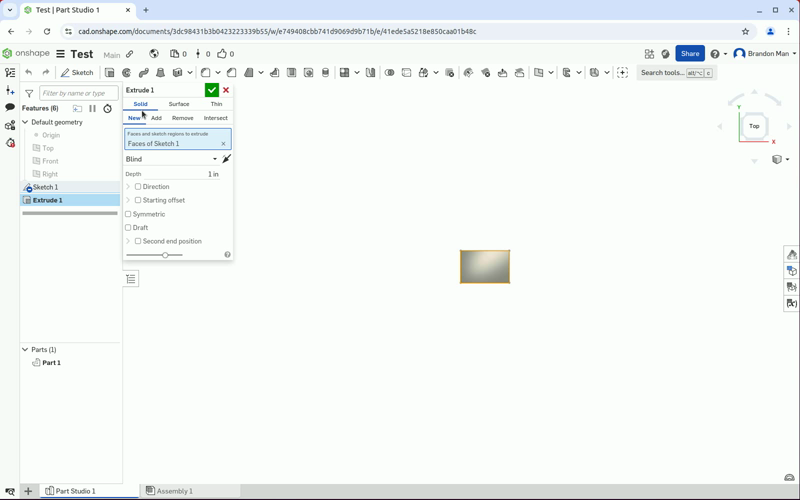
mouse_move(137, 120)
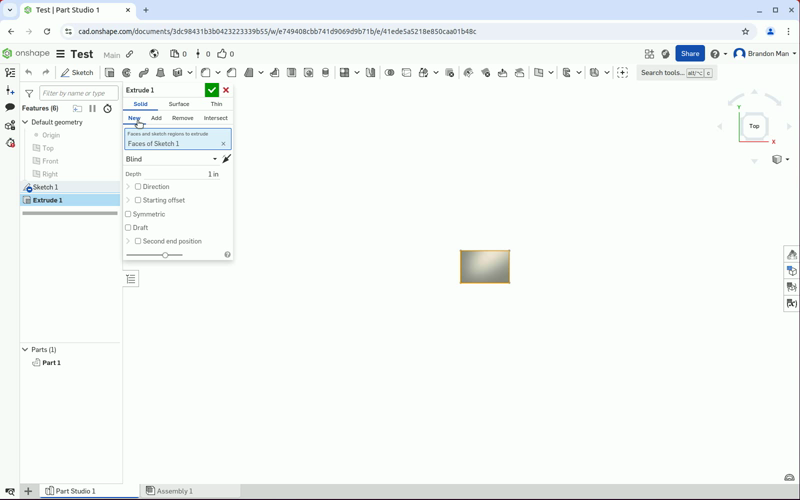
click(137, 120)
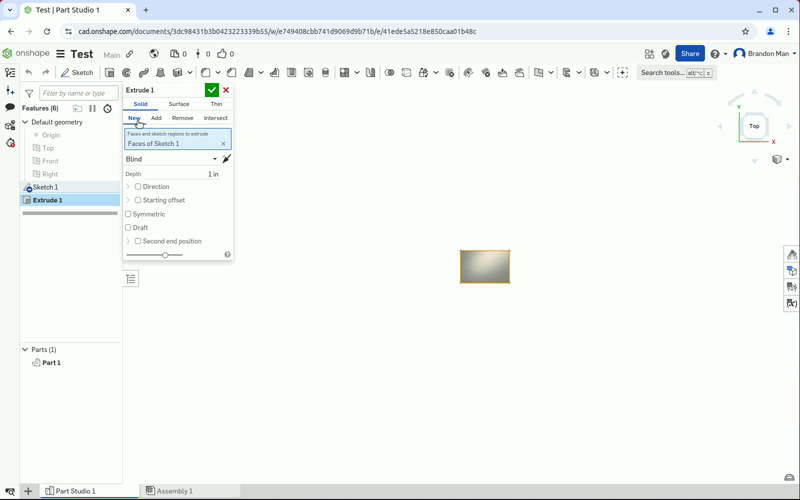
key(tab, 4)
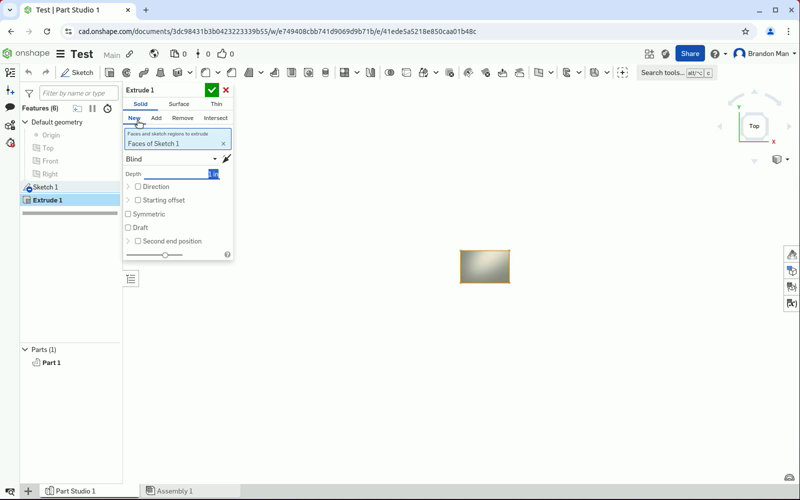
text(1.685)
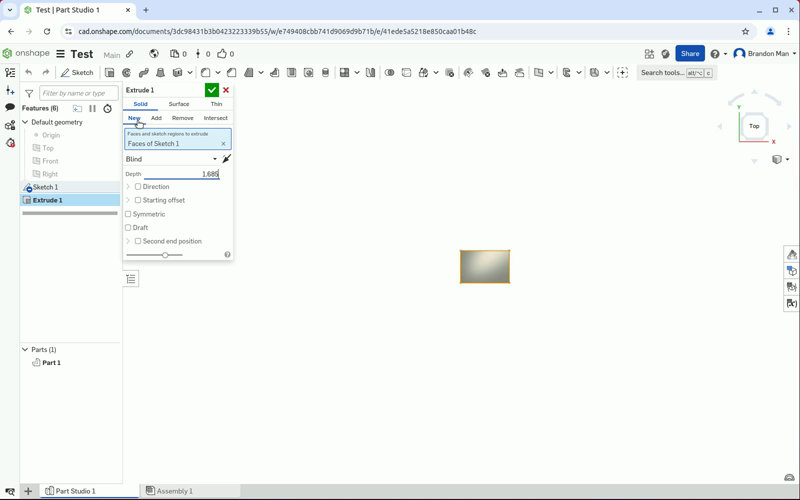
key(enter)
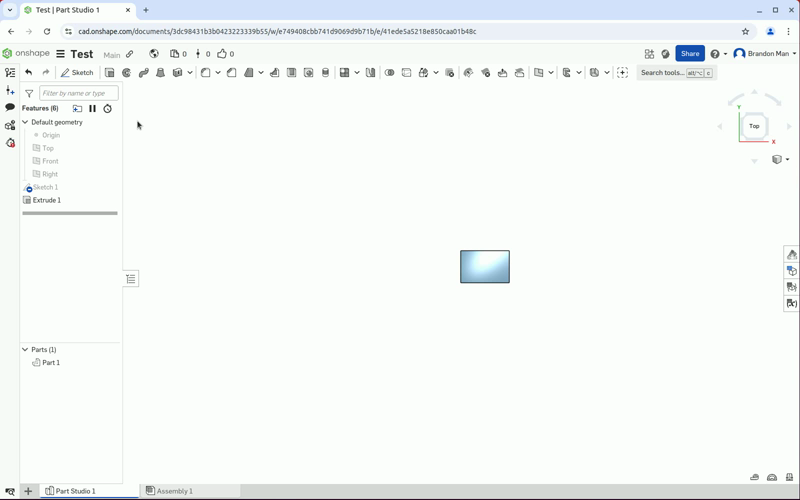
key(shift+h)
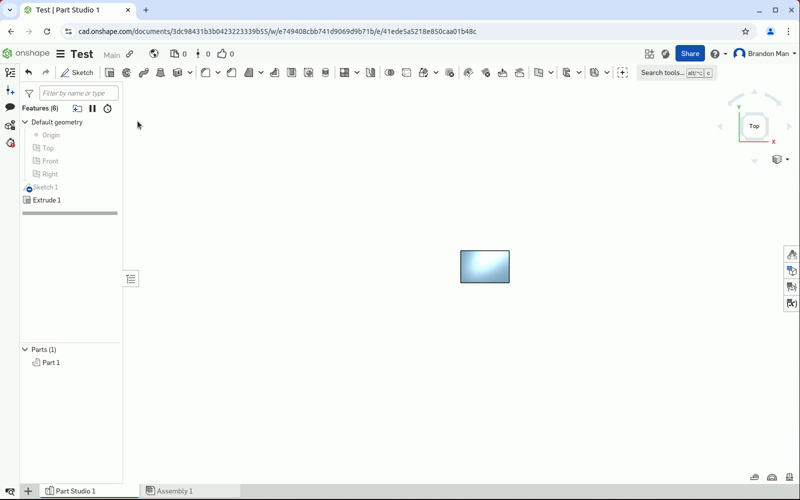
key(shift+h)
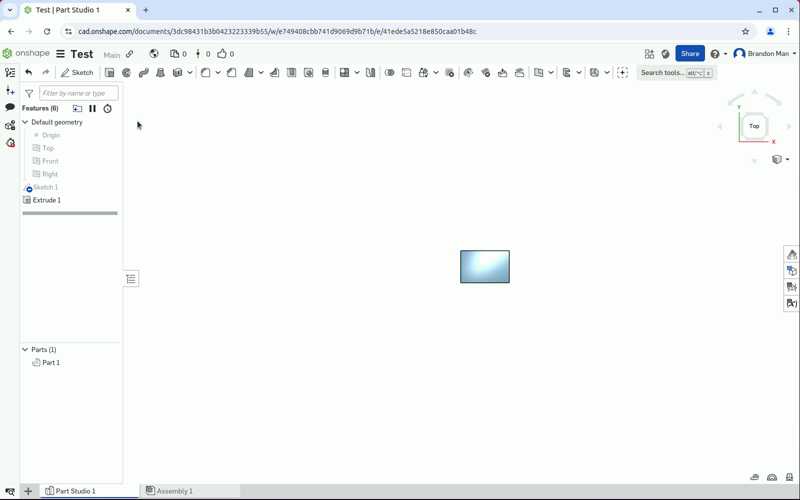
mouse_move(73, 189)
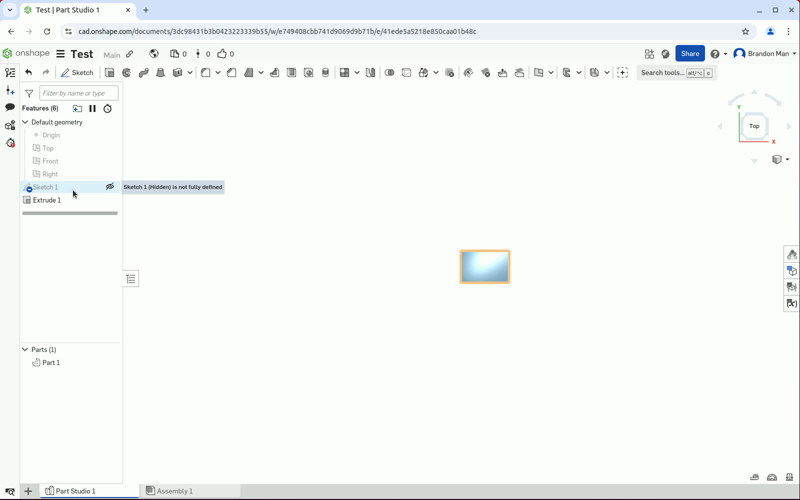
click(73, 189)
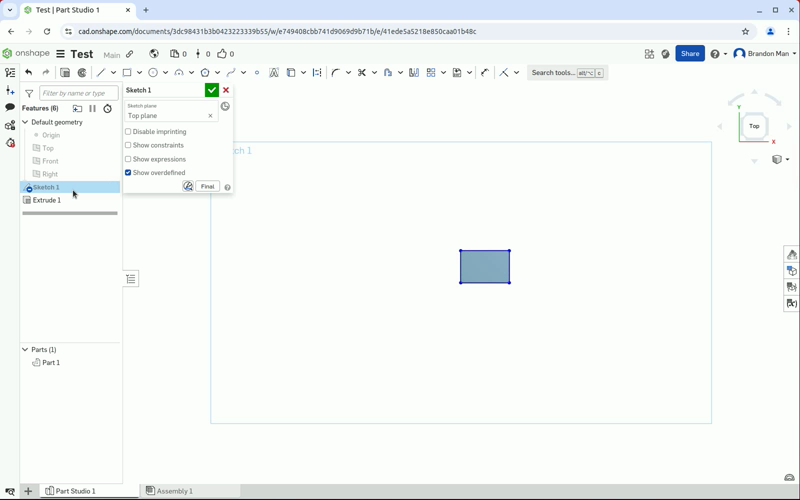
mouse_move(229, 92)
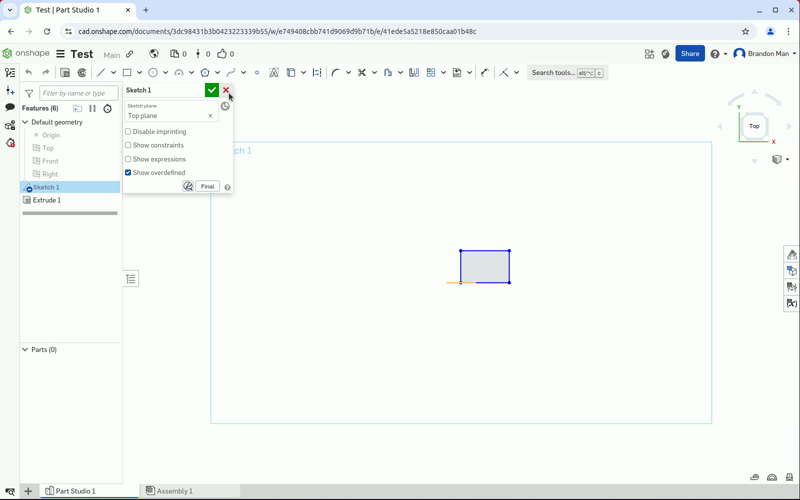
click(229, 92)
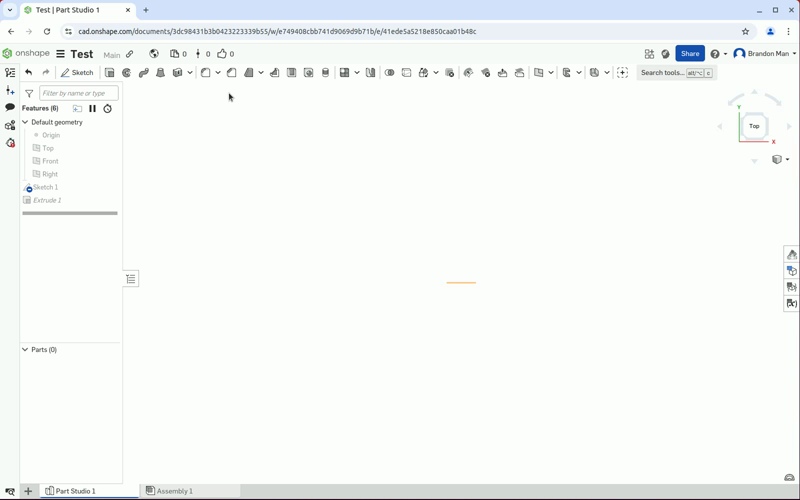
mouse_move(541, 75)
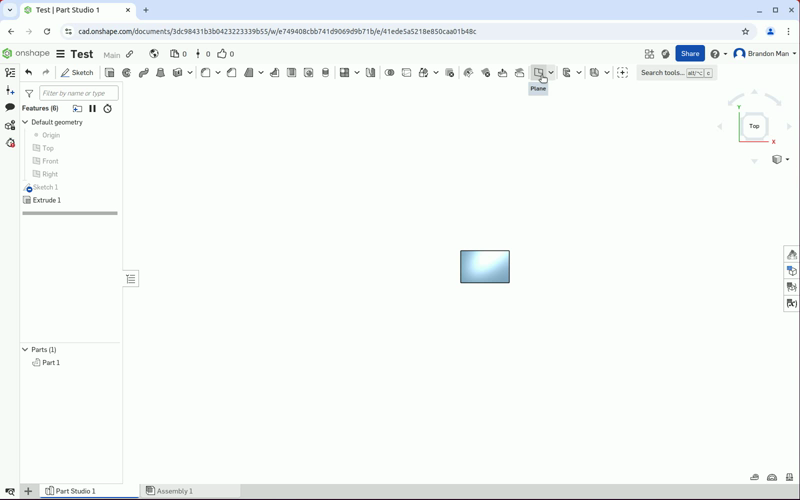
click(541, 75)
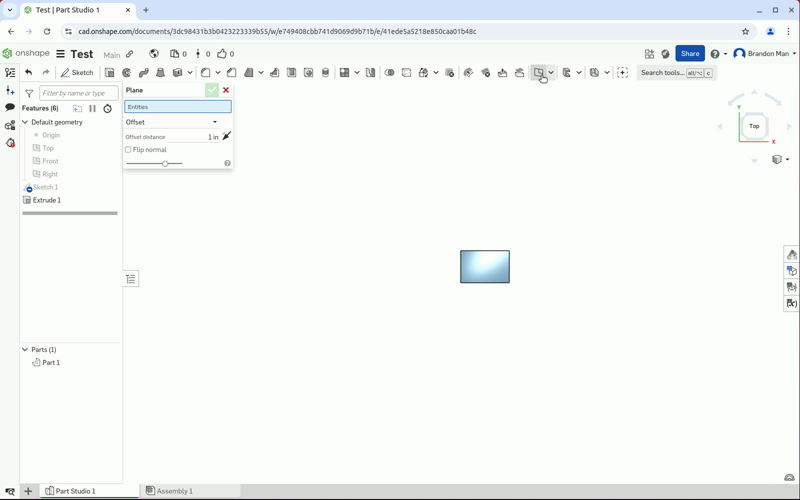
mouse_move(73, 150)
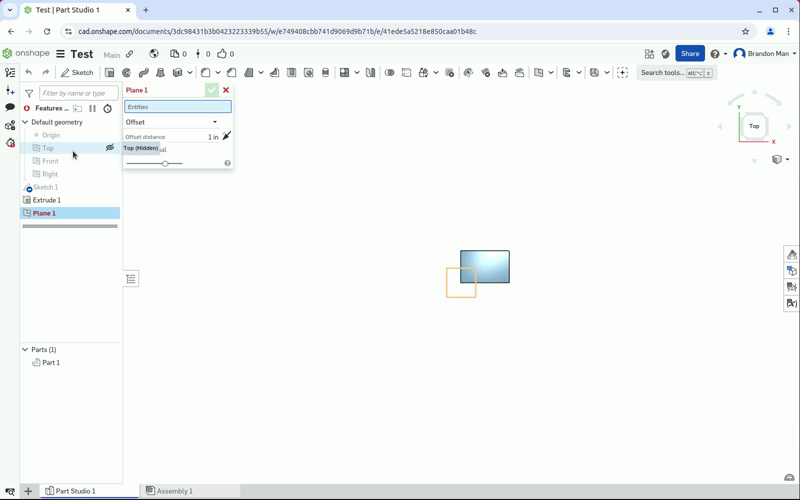
click(73, 150)
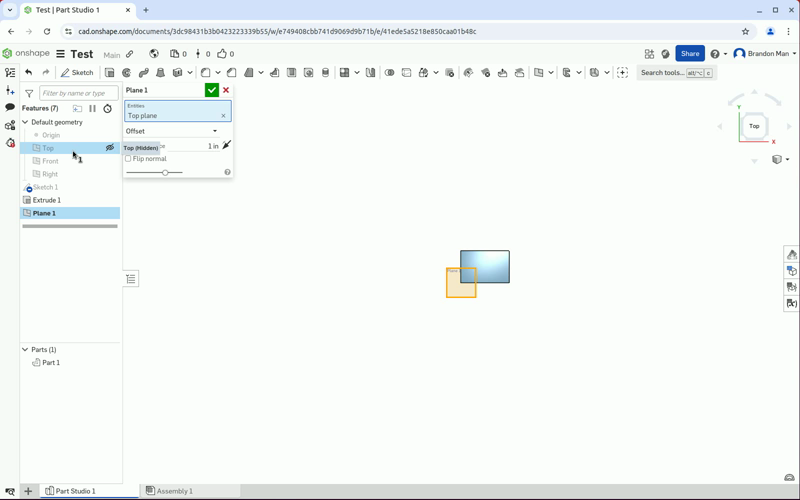
key(tab, 2)
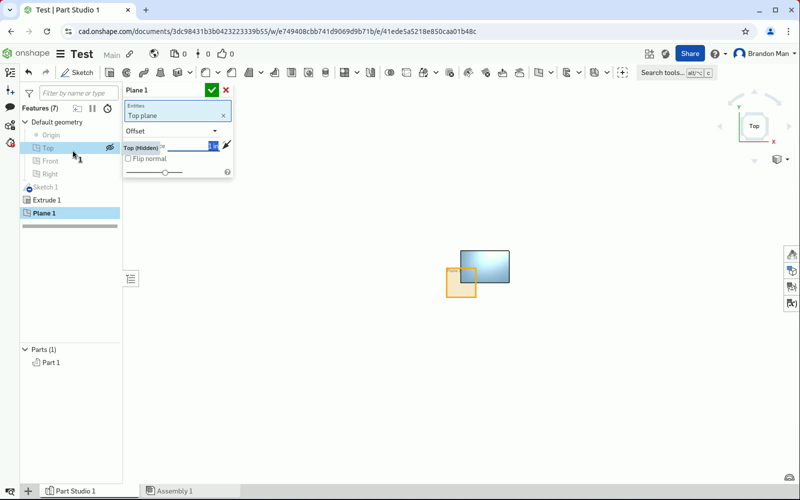
text(1.695)
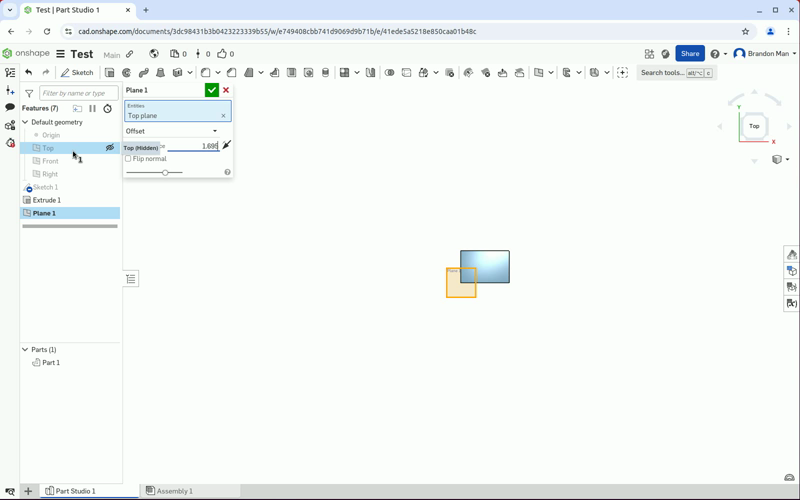
key(enter, 2)
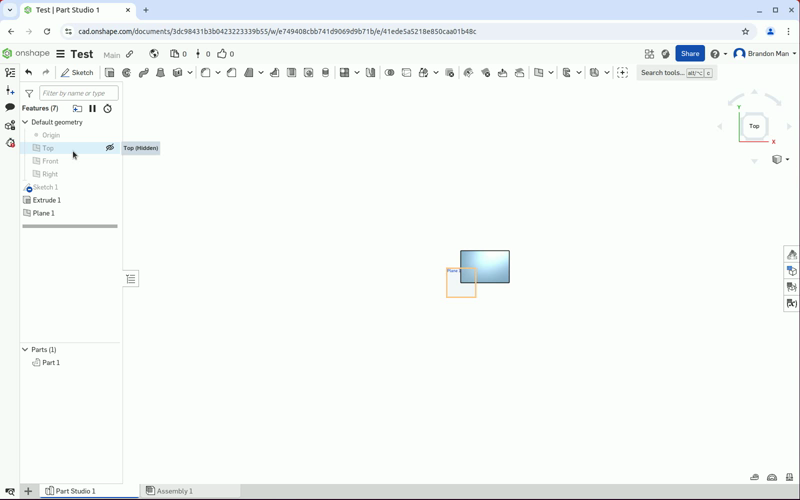
key(shift+s)
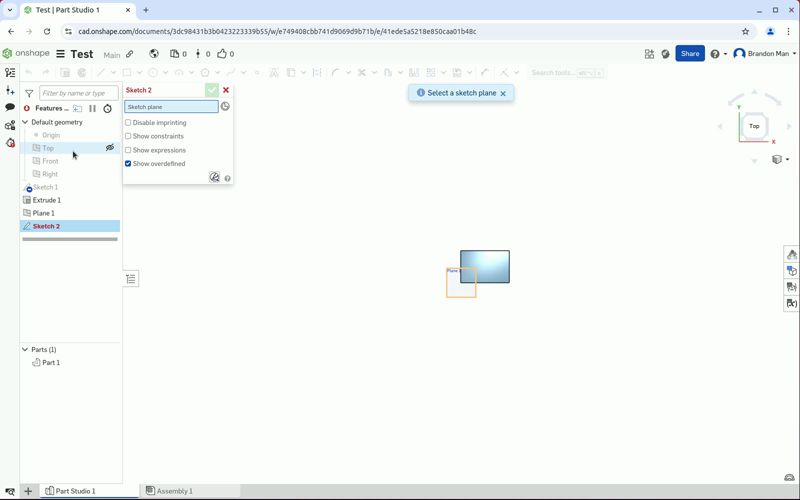
mouse_move(73, 215)
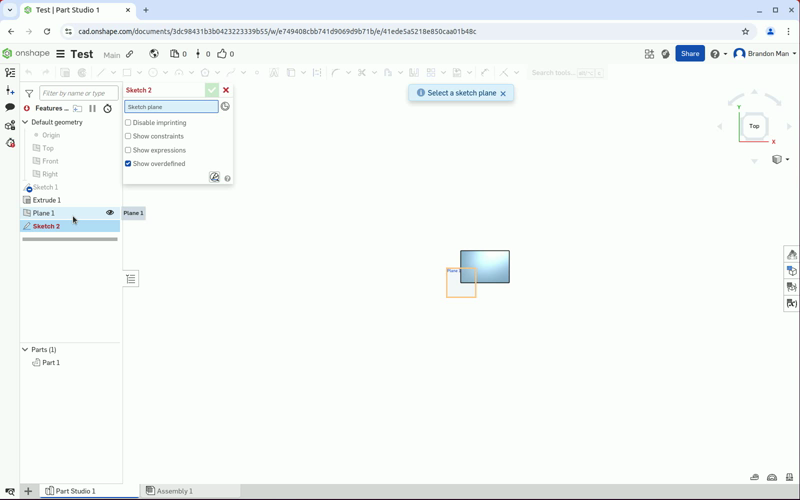
click(73, 215)
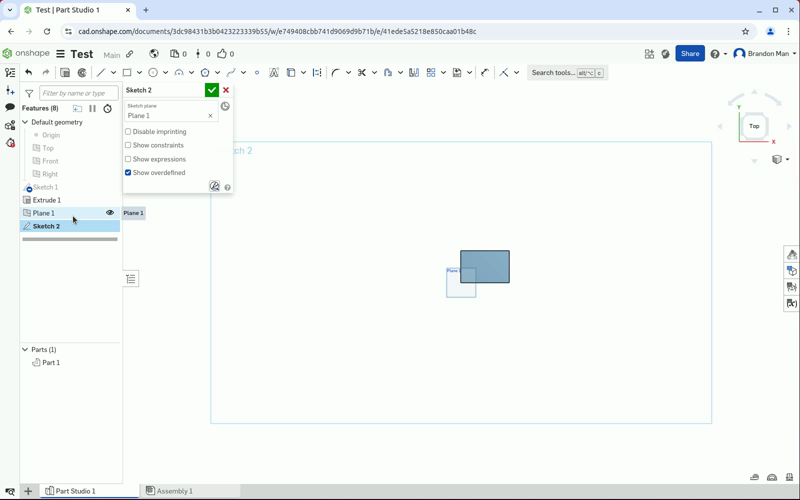
mouse_move(73, 352)
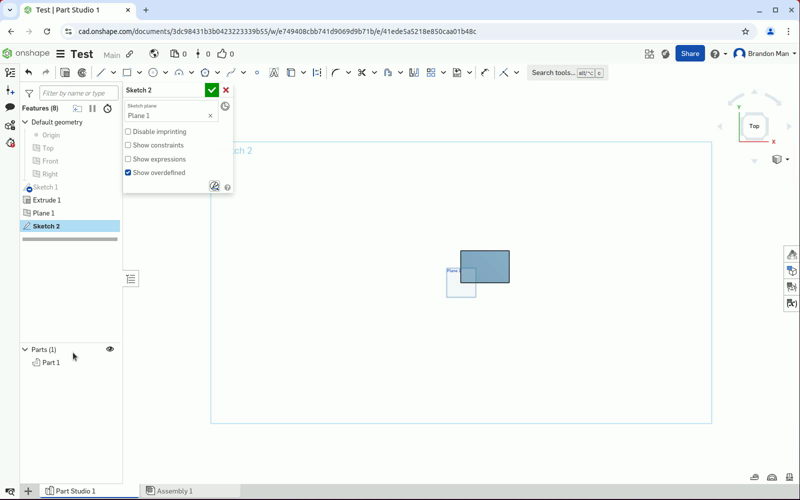
key(y)
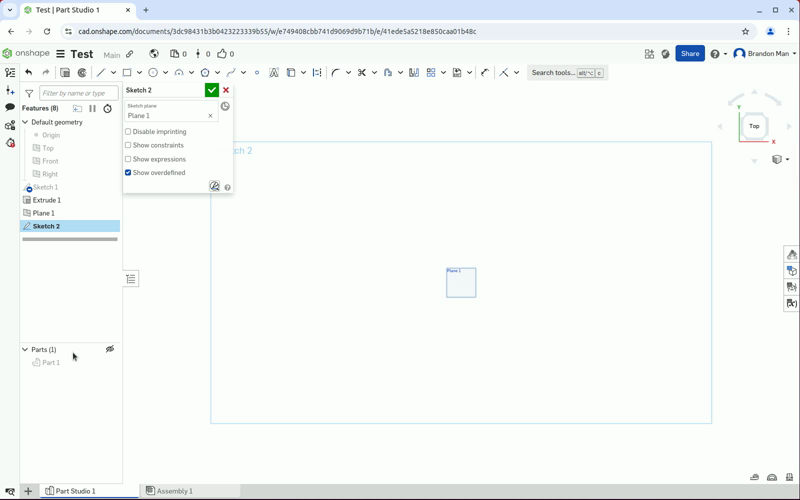
key(c)
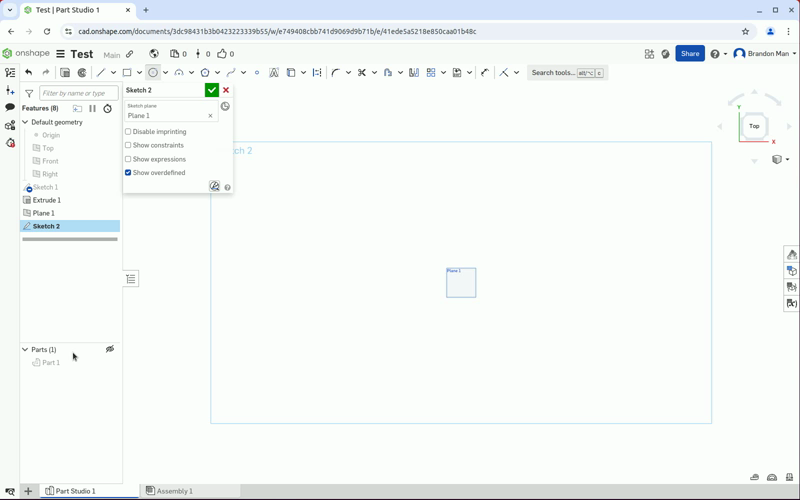
key_down(shift)
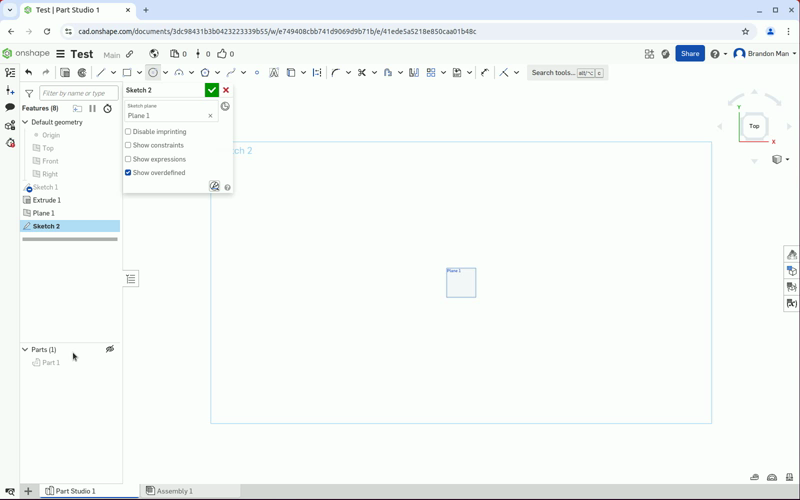
mouse_move(470, 266)
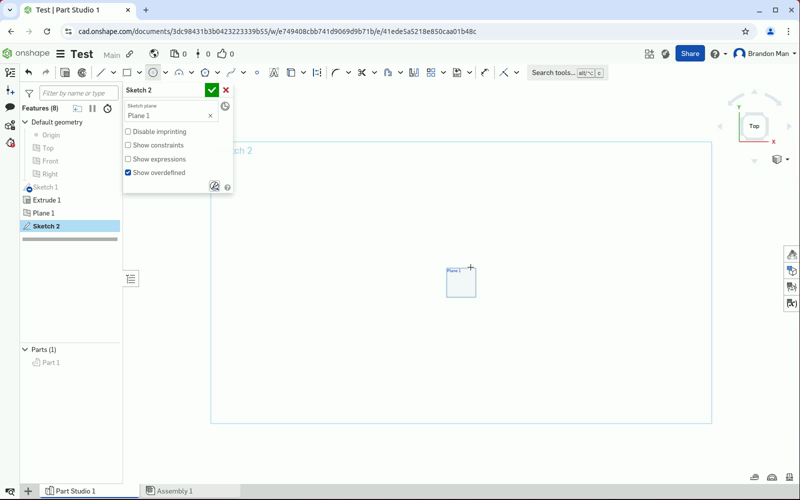
click(470, 266)
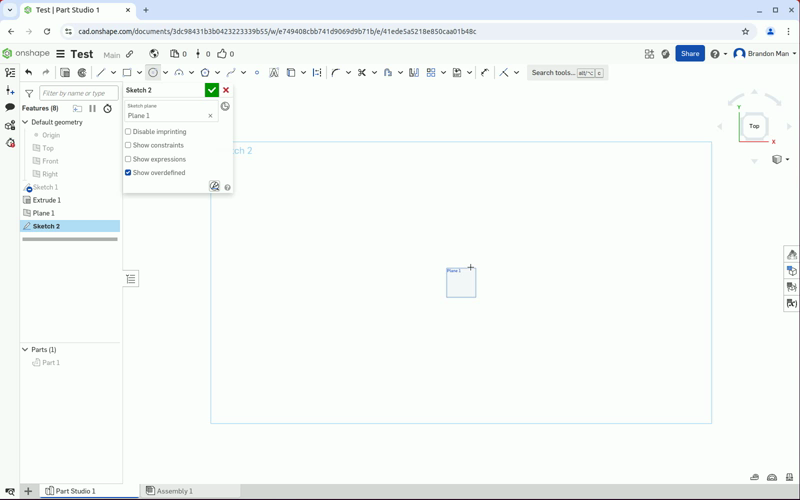
key_up(shift)
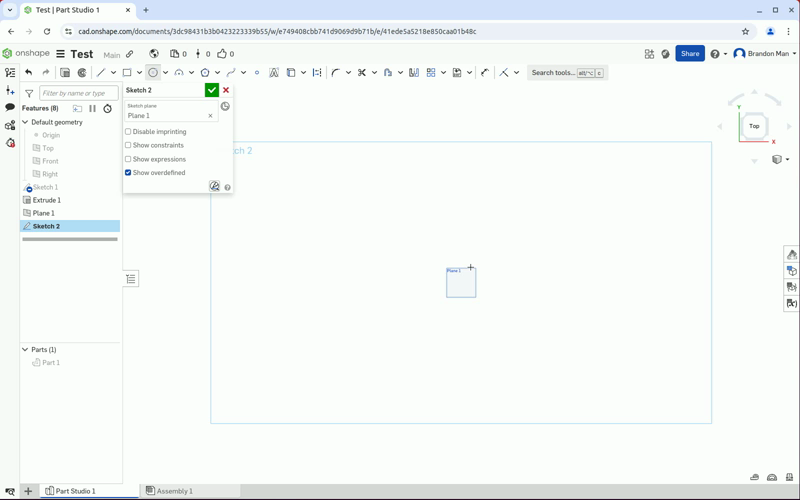
mouse_move(474, 266)
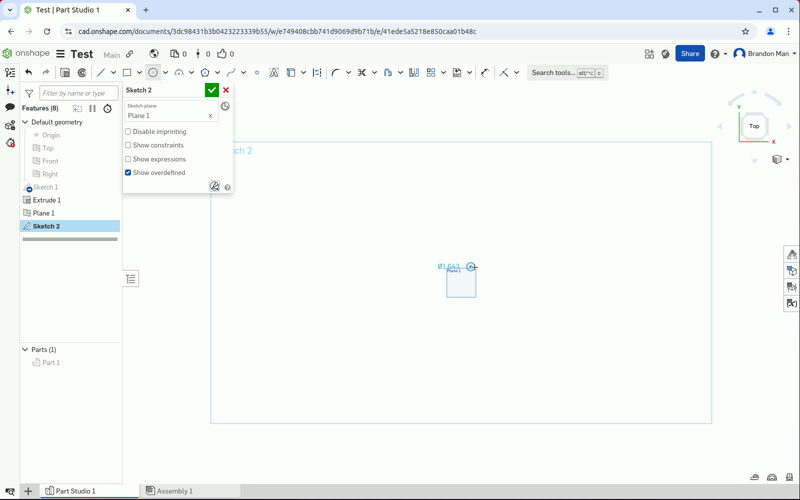
click(474, 266)
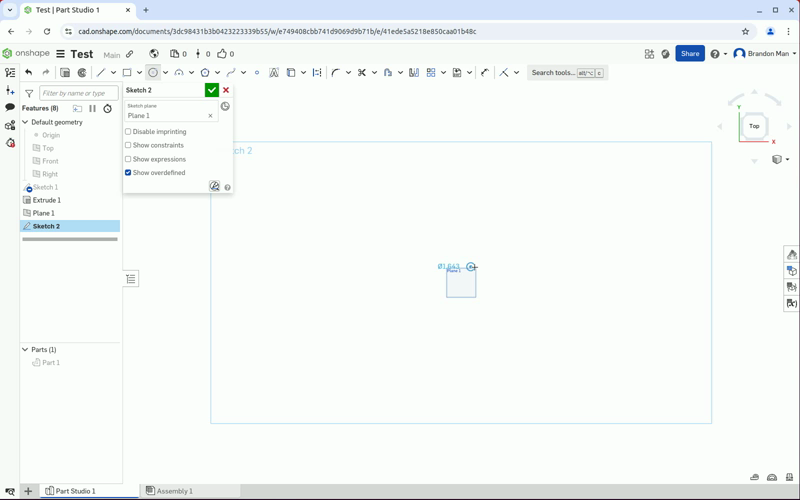
key(esc)
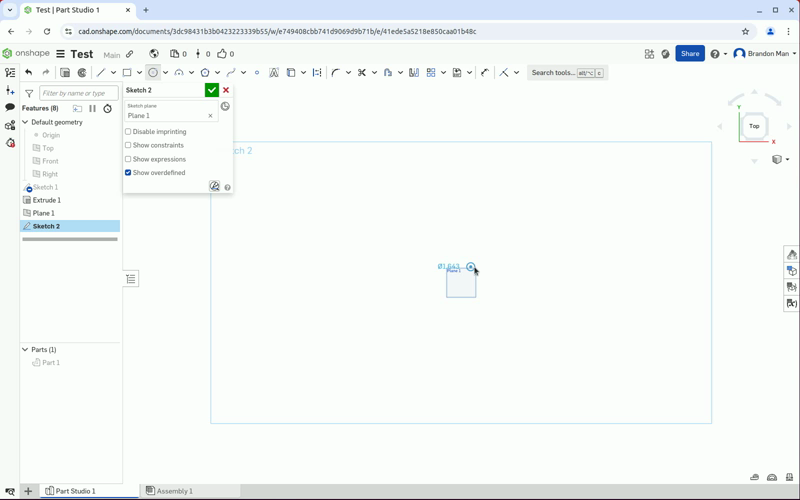
mouse_move(474, 267)
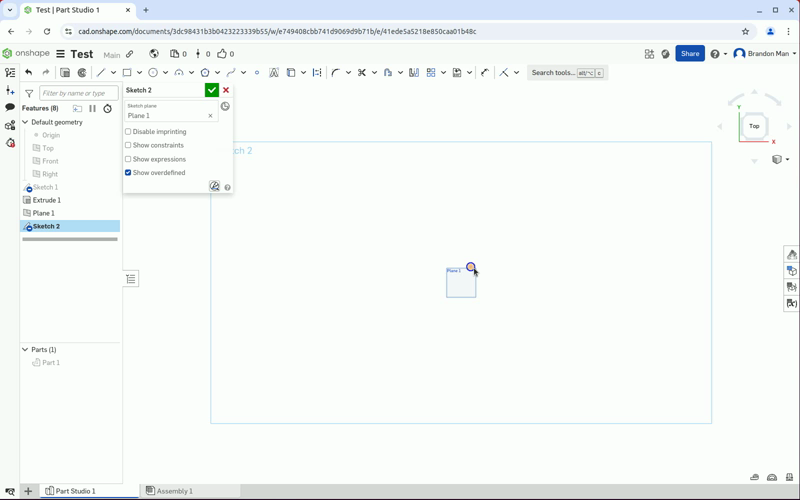
scroll(6)
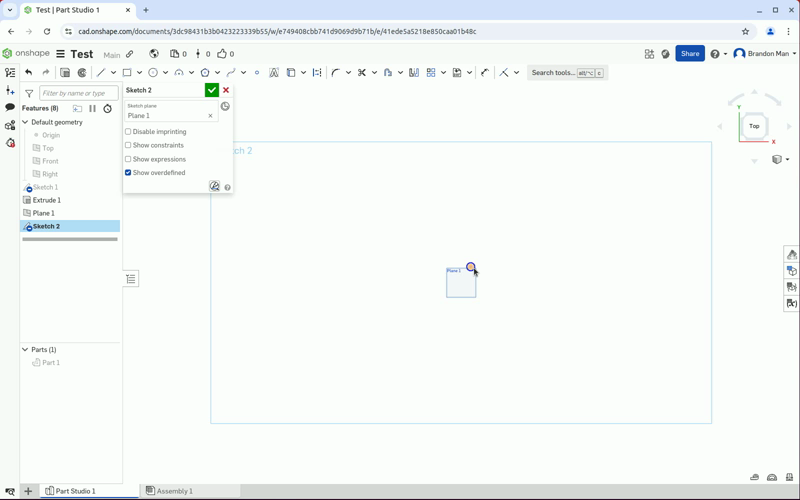
scroll(6)
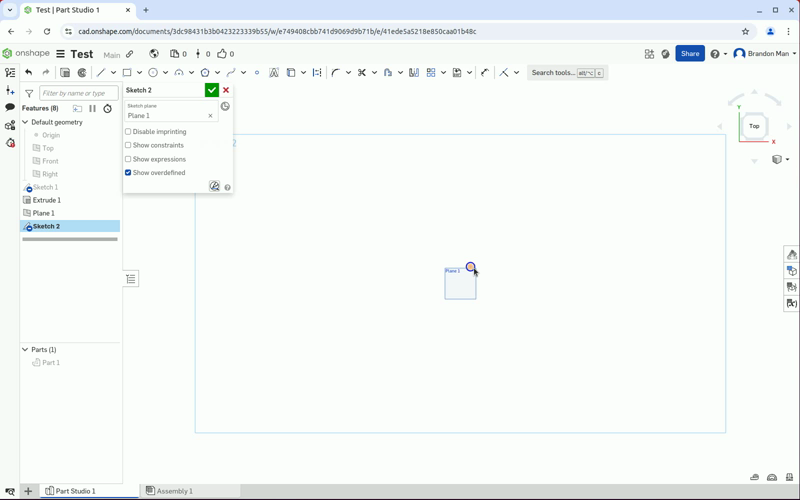
scroll(6)
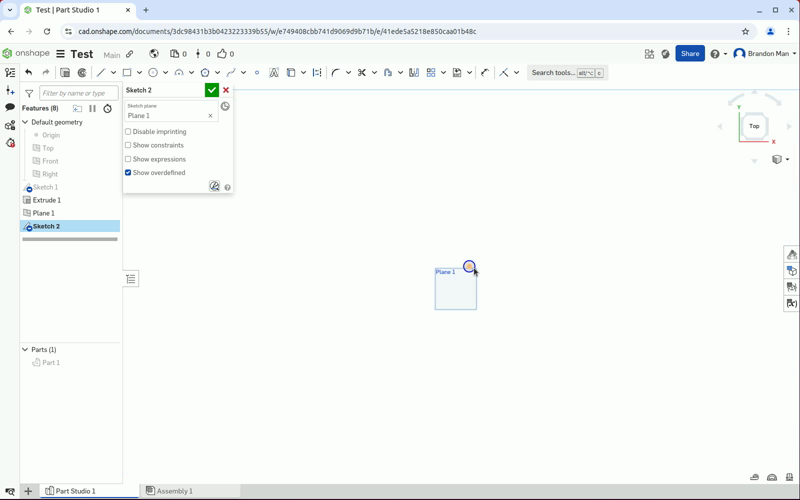
scroll(6)
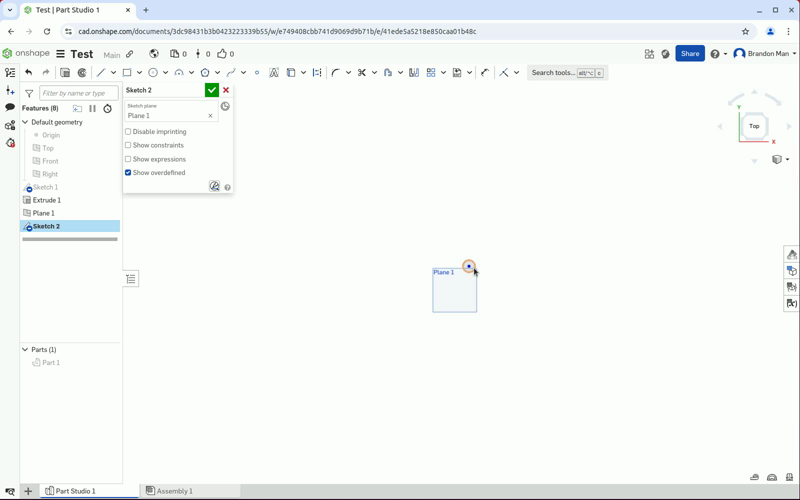
scroll(6)
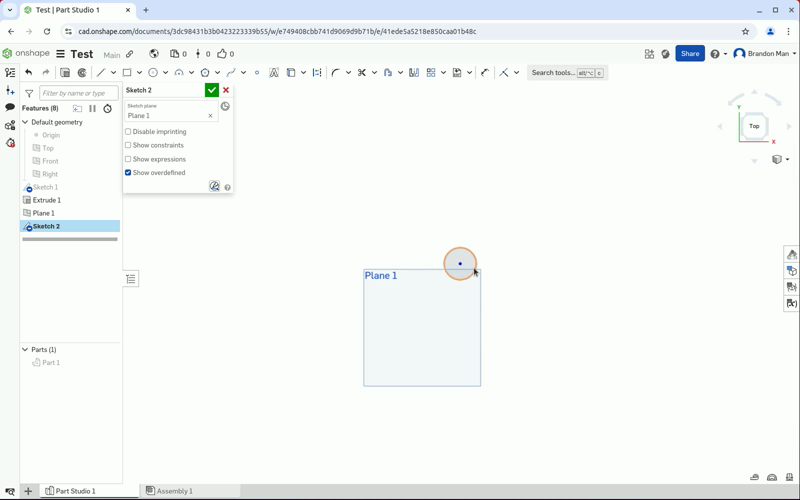
scroll(6)
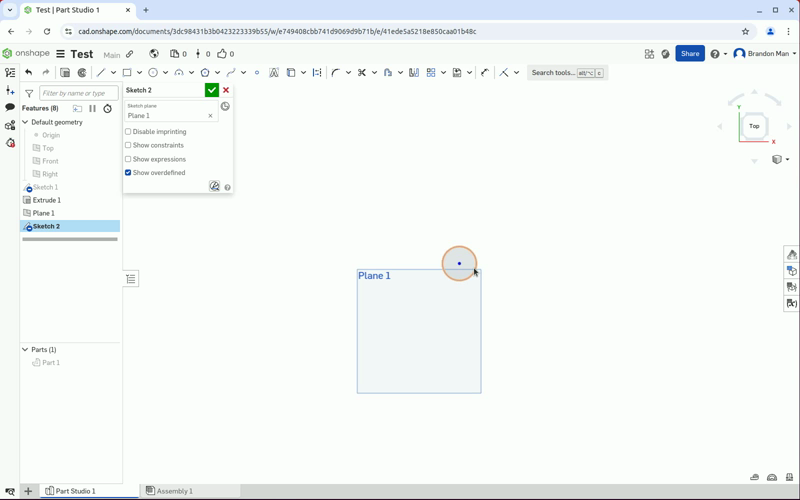
scroll(6)
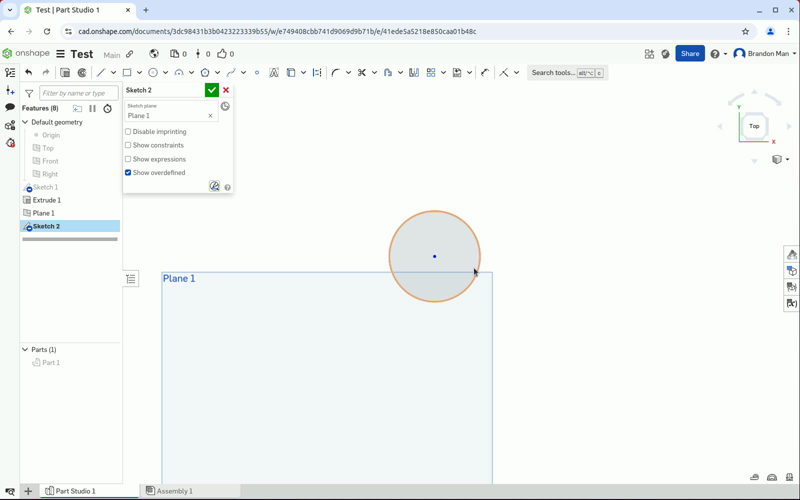
click(474, 267)
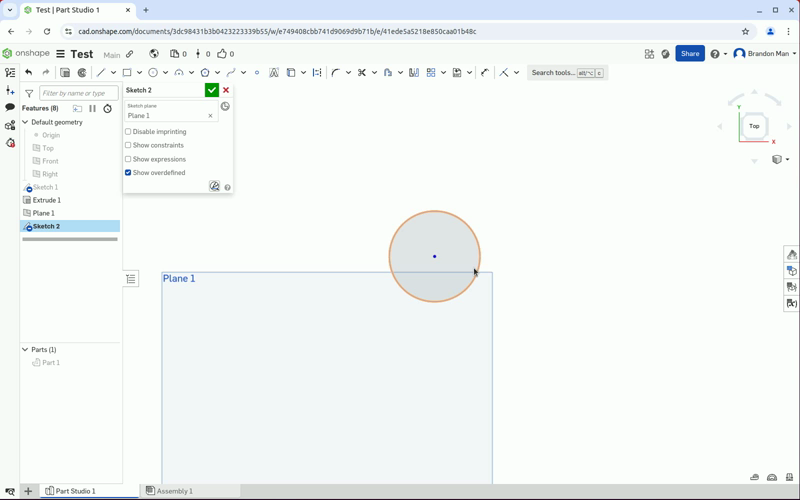
scroll(-6)
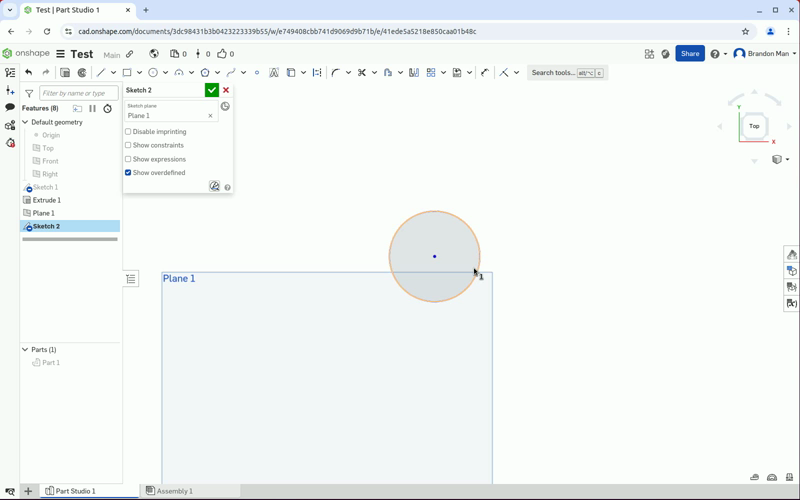
scroll(-6)
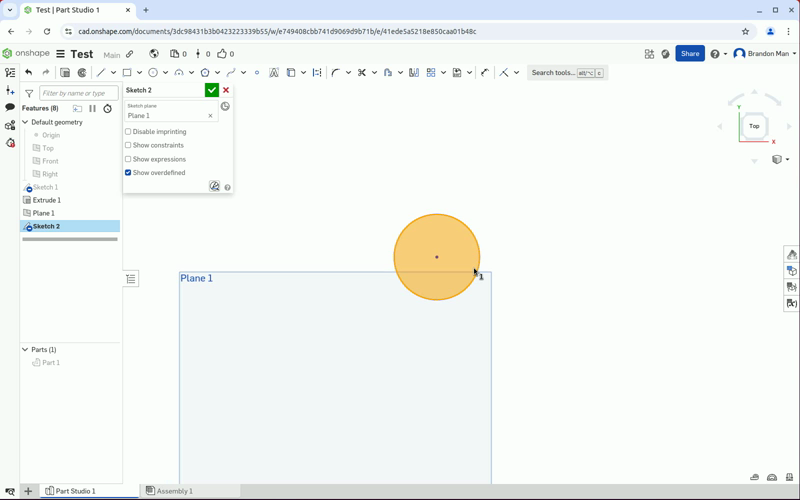
scroll(-6)
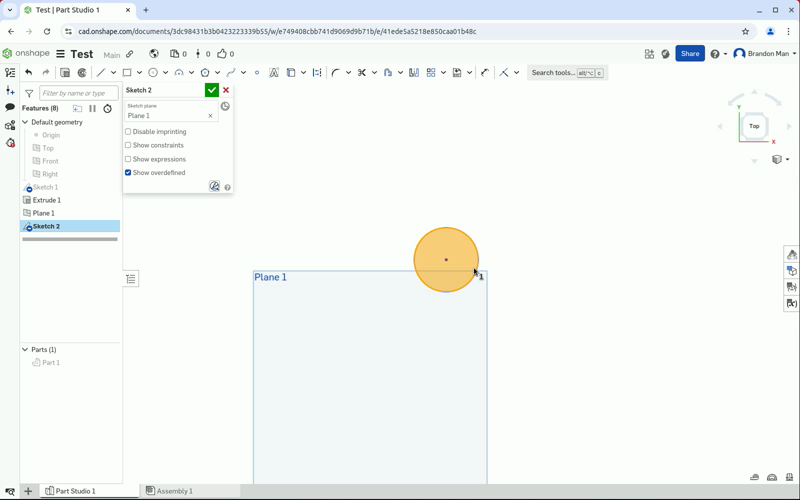
scroll(-6)
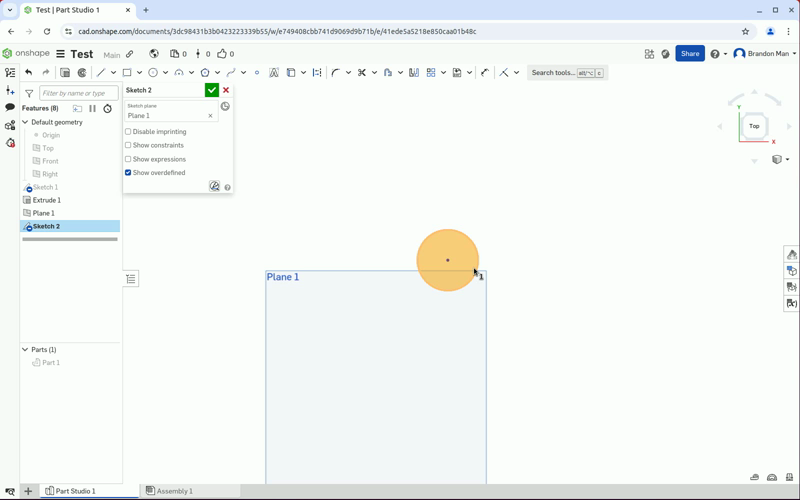
scroll(-6)
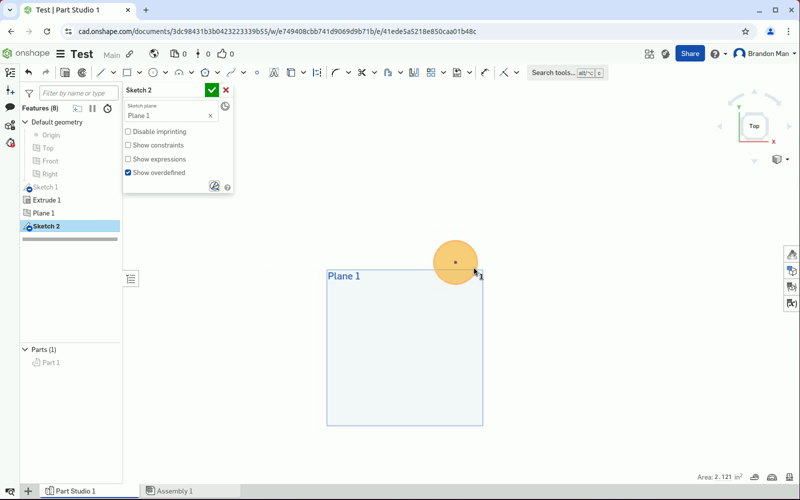
scroll(-6)
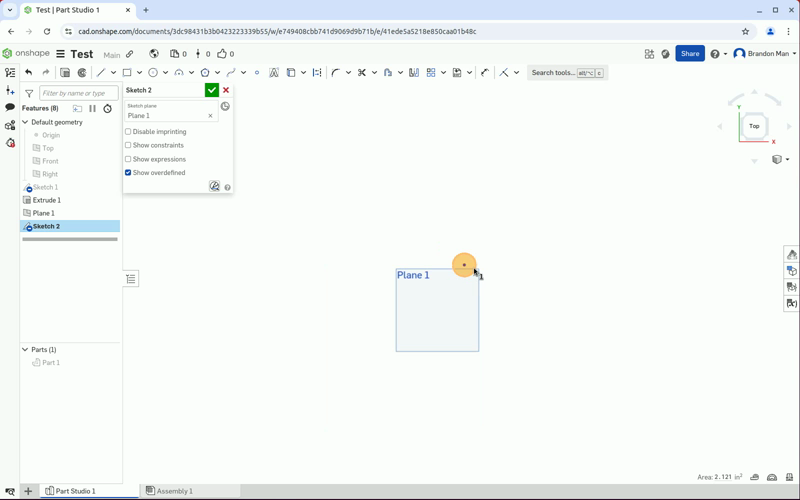
scroll(-6)
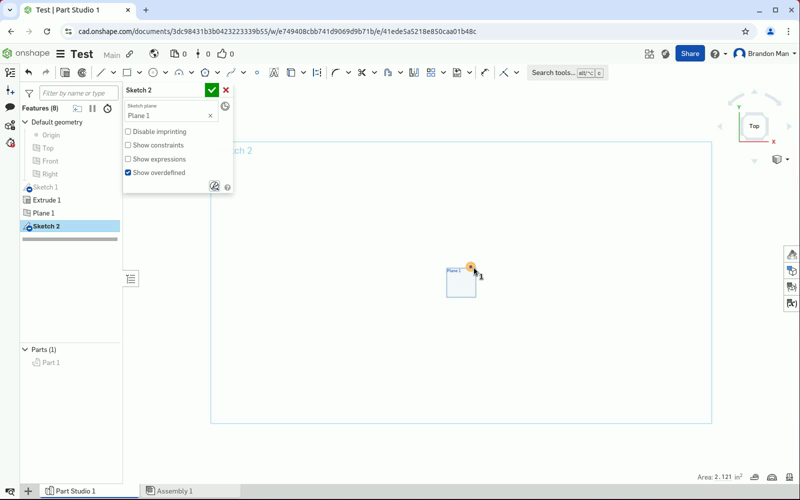
mouse_move(73, 352)
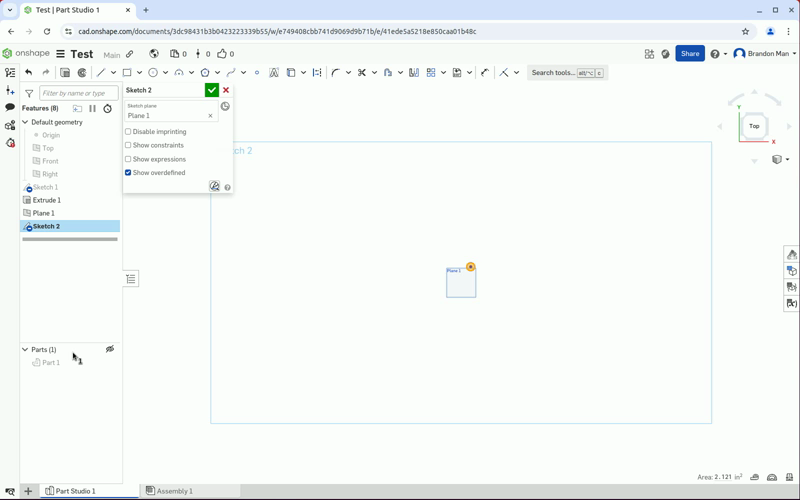
key(shift+y)
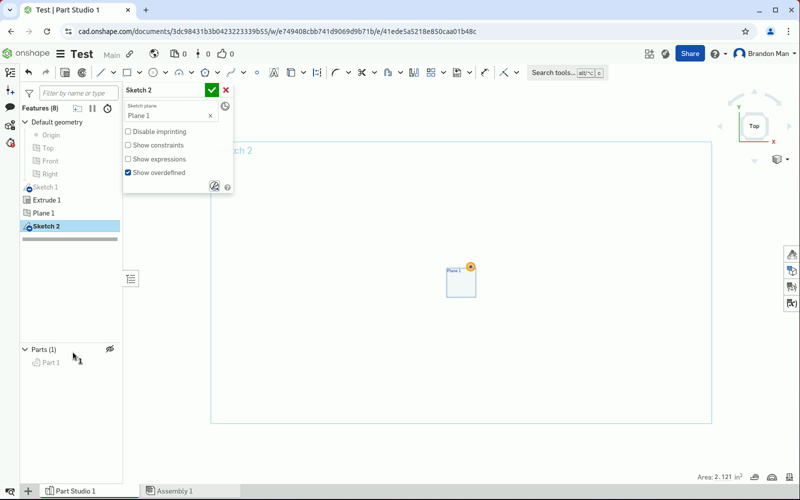
key(shift+e)
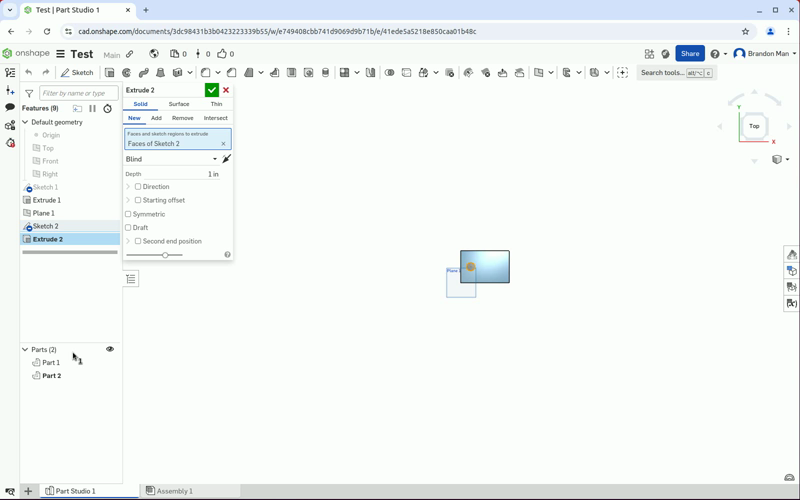
mouse_move(143, 106)
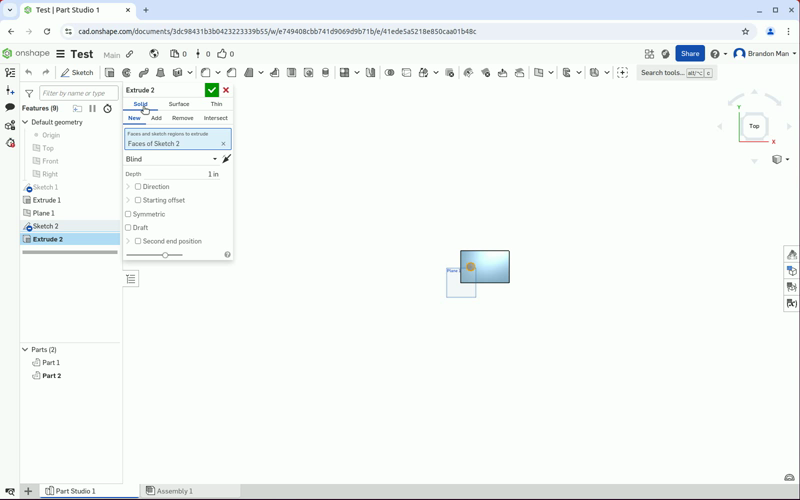
click(143, 106)
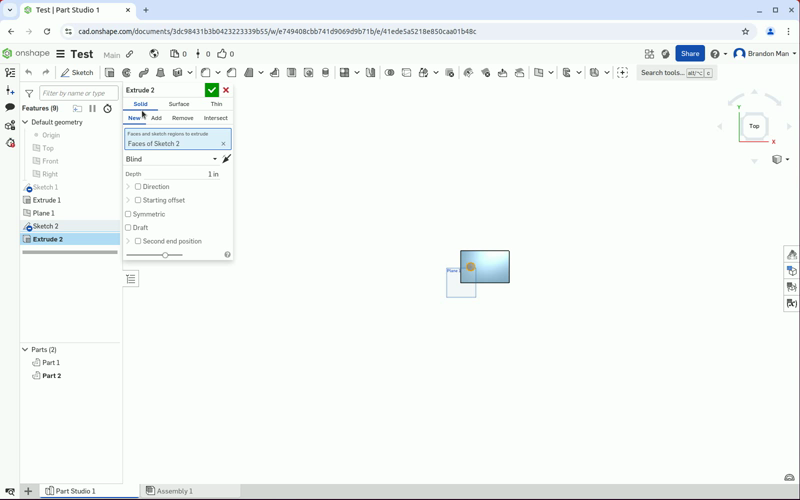
mouse_move(137, 120)
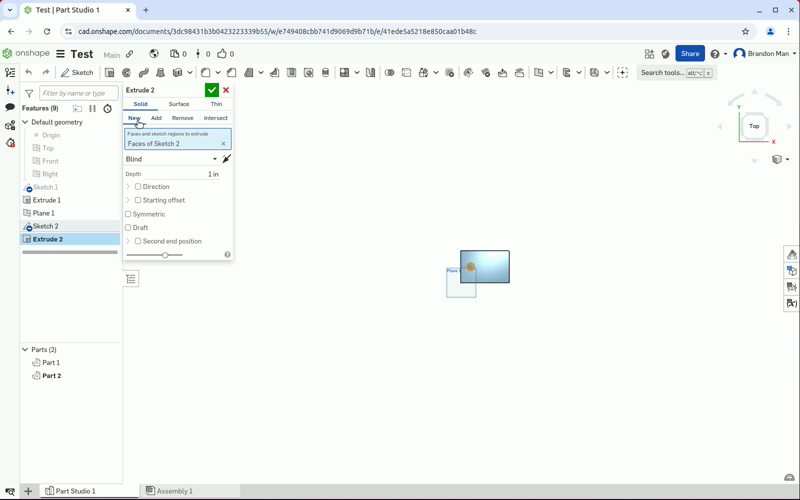
click(137, 120)
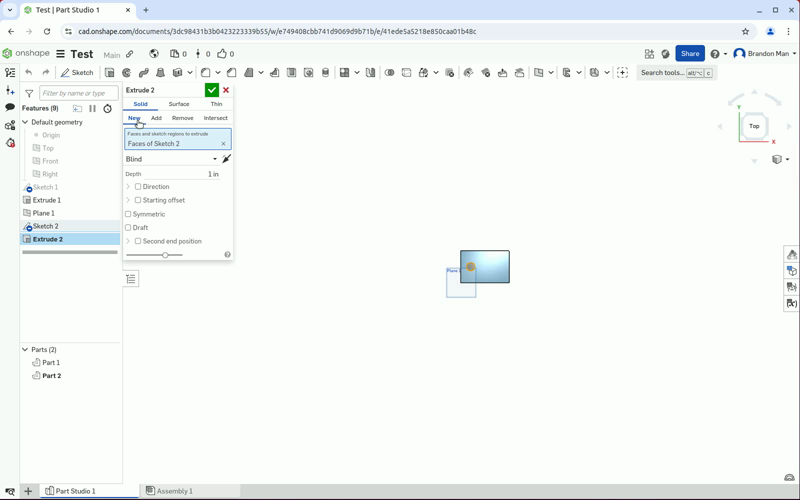
key(tab, 4)
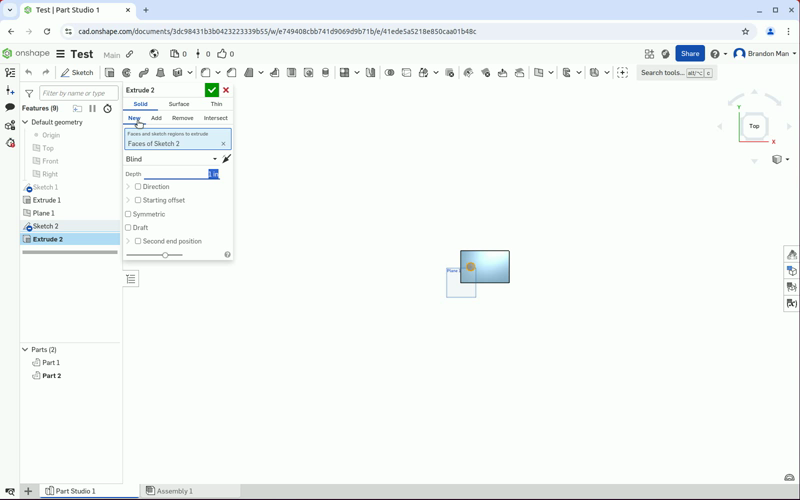
text(3.37)
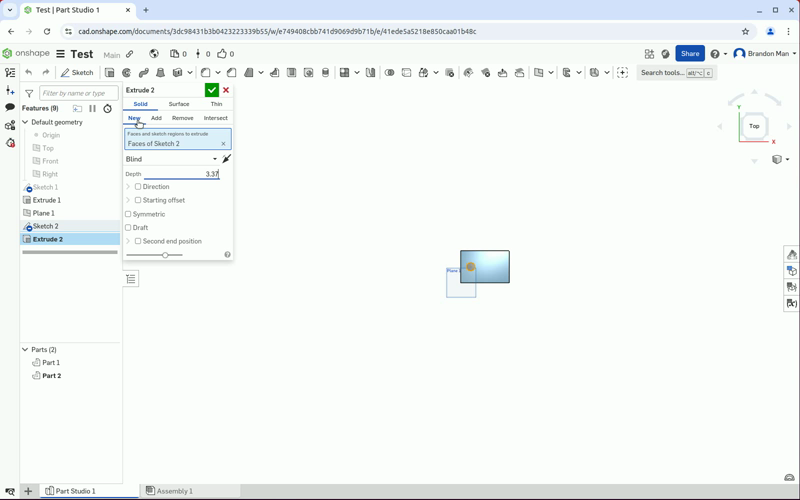
key(enter)
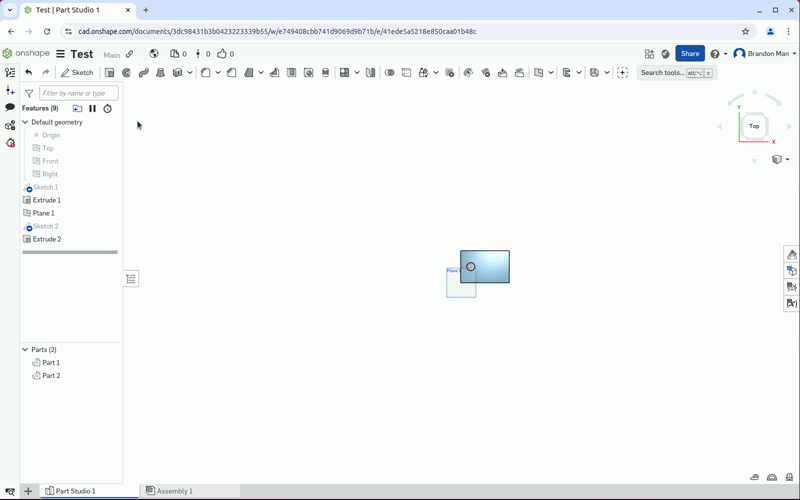
key(shift+h)
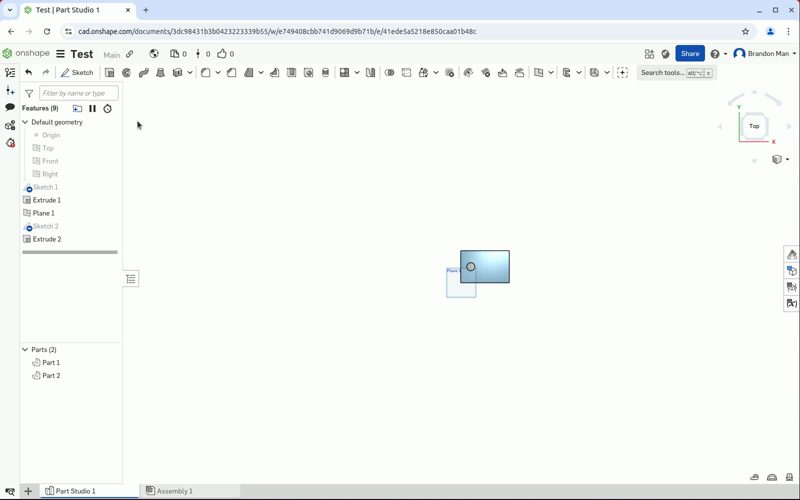
key(shift+h)
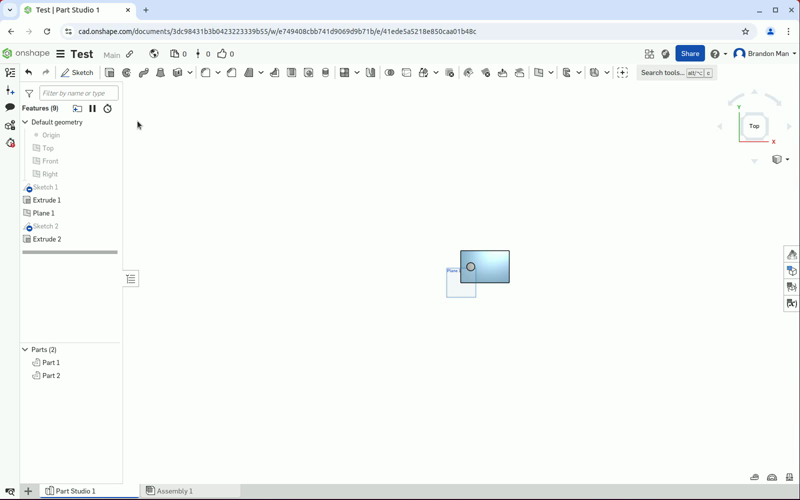
mouse_move(73, 189)
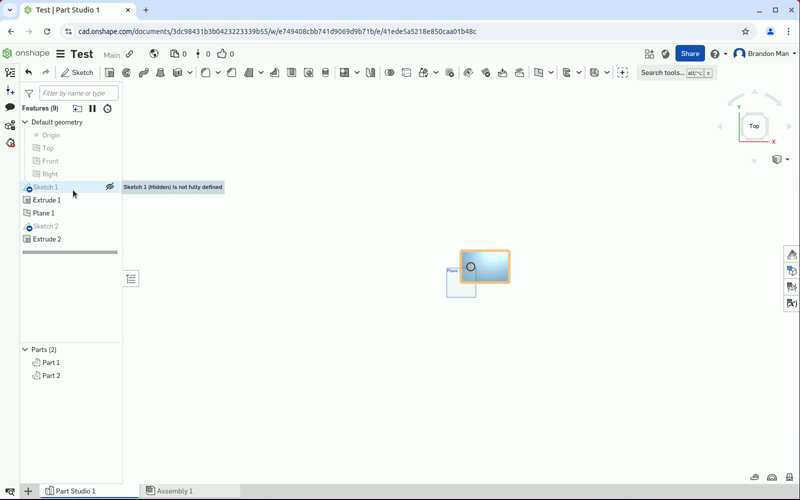
click(73, 189)
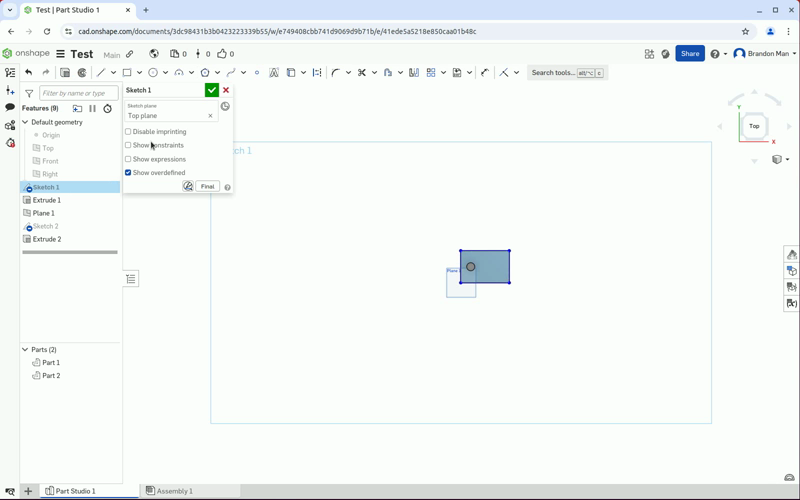
mouse_move(229, 92)
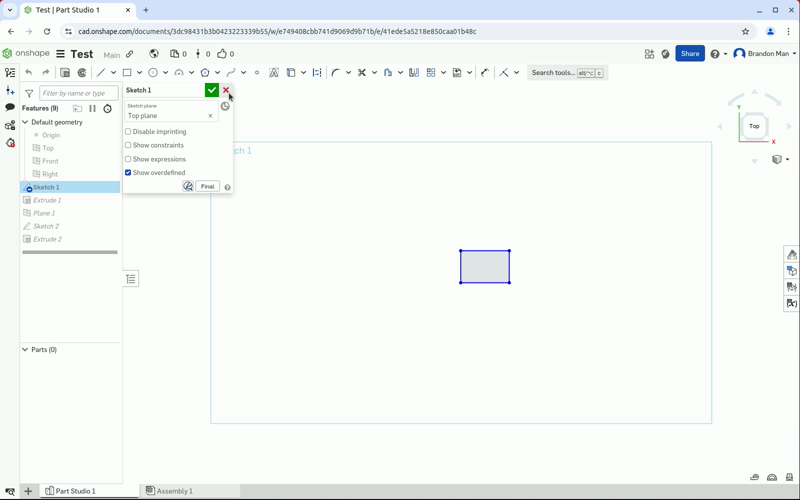
click(229, 92)
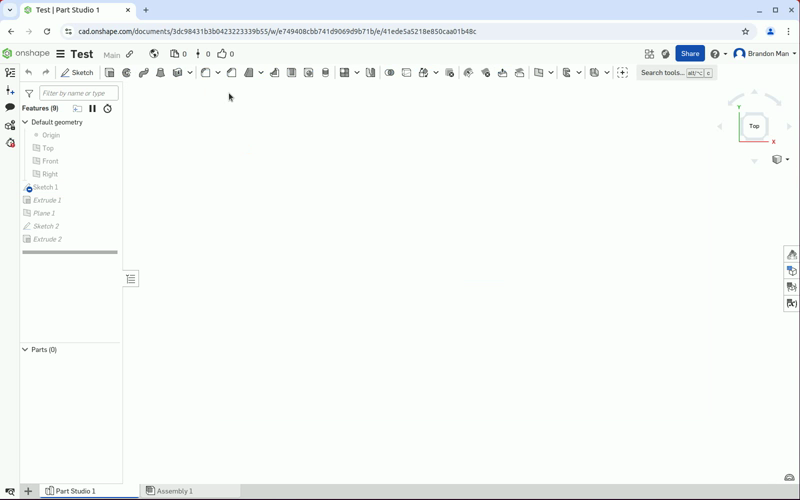
key(shift+s)
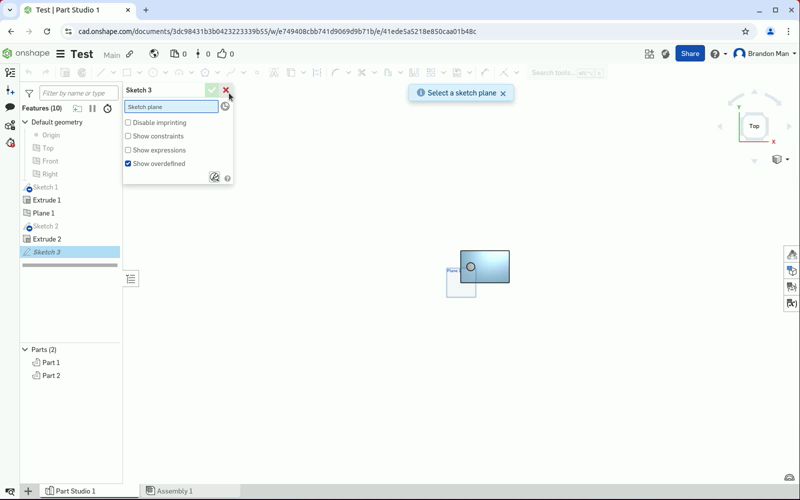
mouse_move(73, 215)
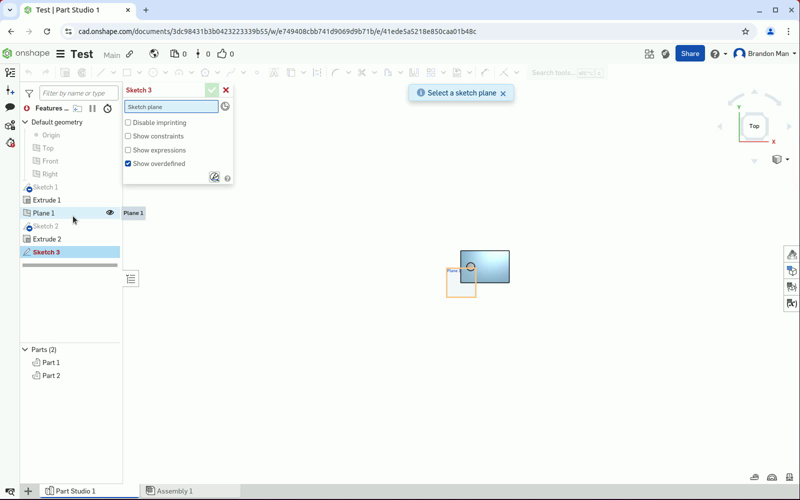
click(73, 215)
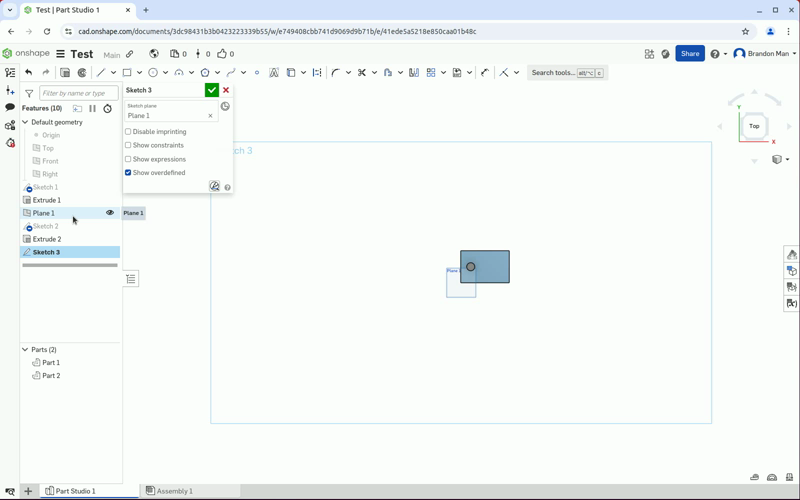
mouse_move(73, 352)
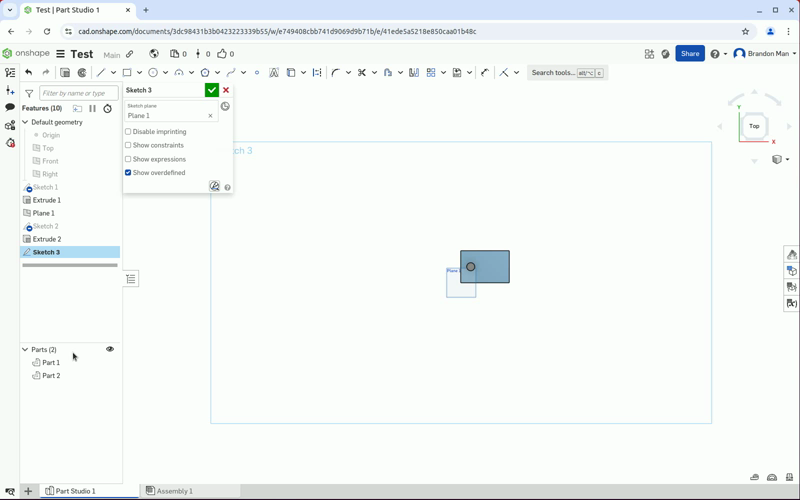
key(y)
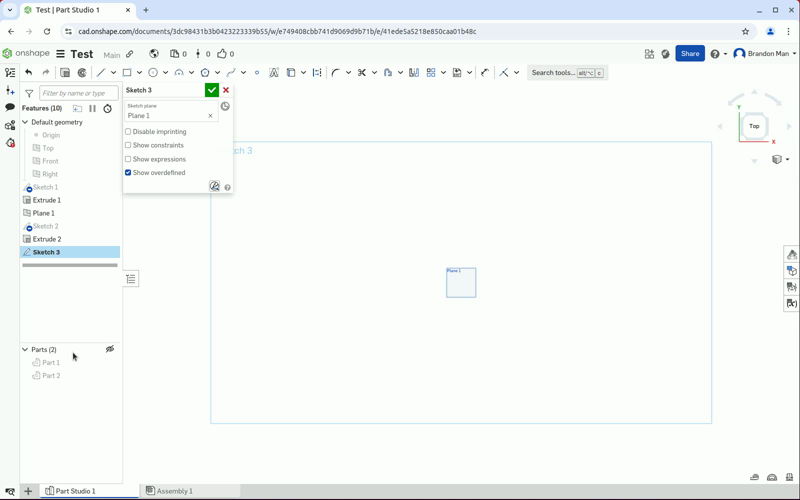
key(c)
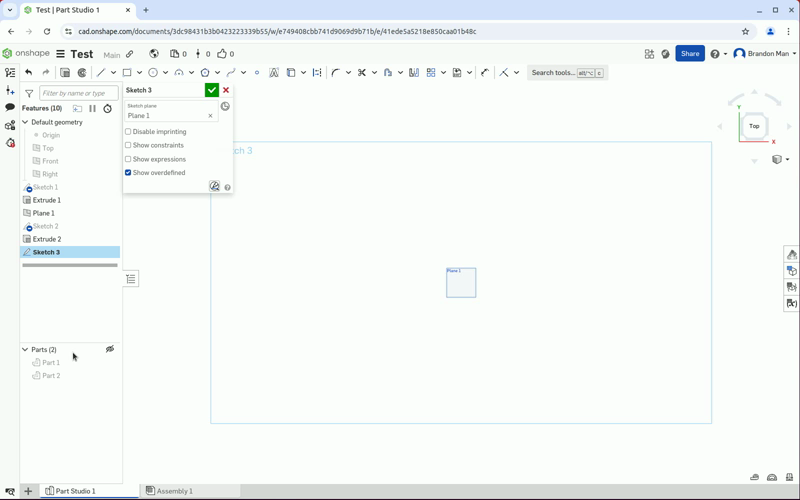
key_down(shift)
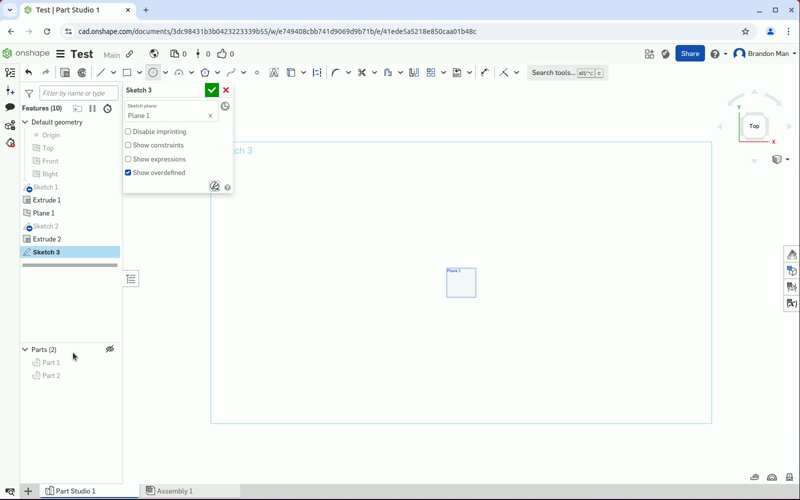
mouse_move(498, 266)
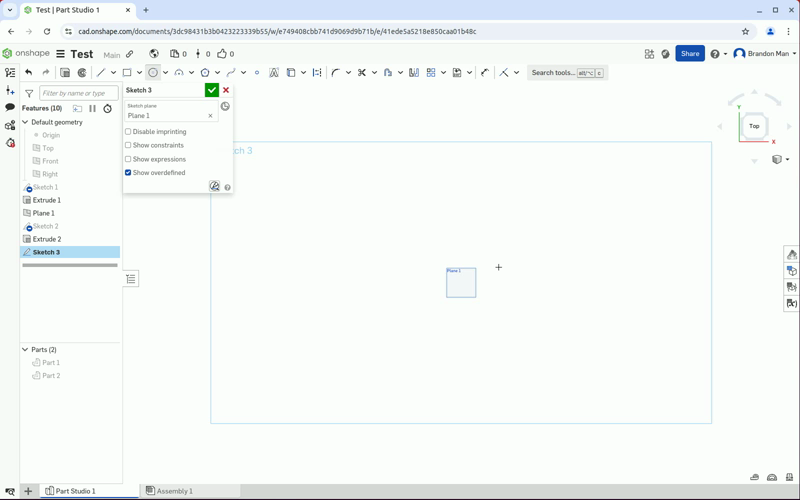
click(498, 266)
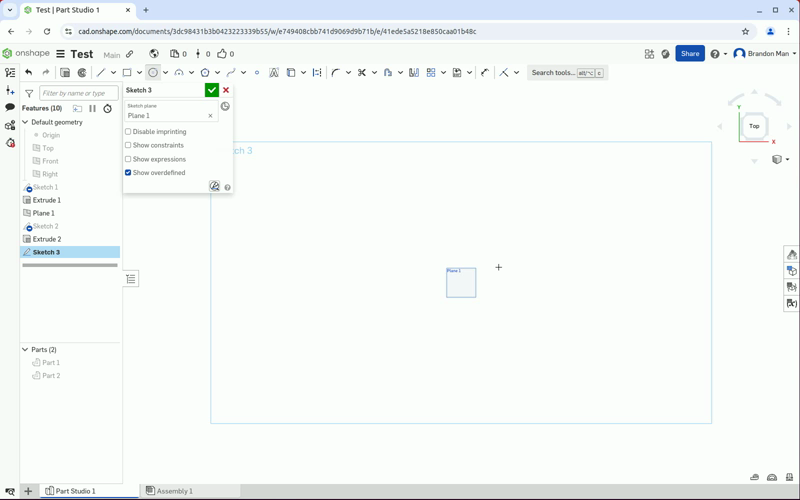
key_up(shift)
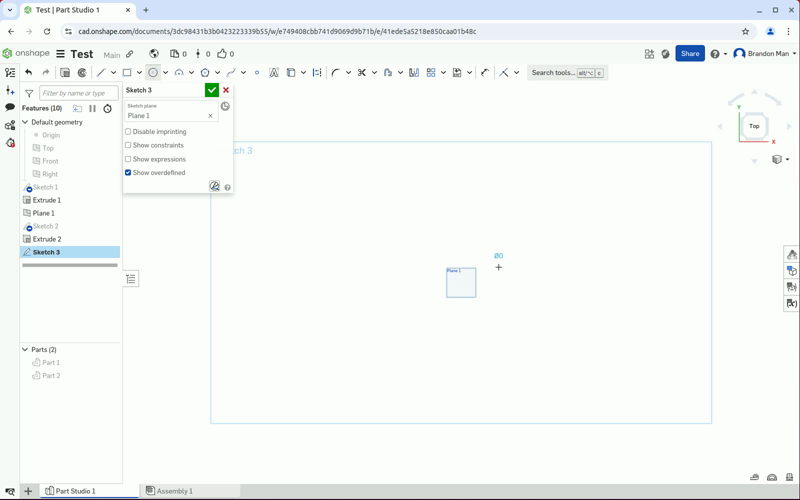
mouse_move(503, 266)
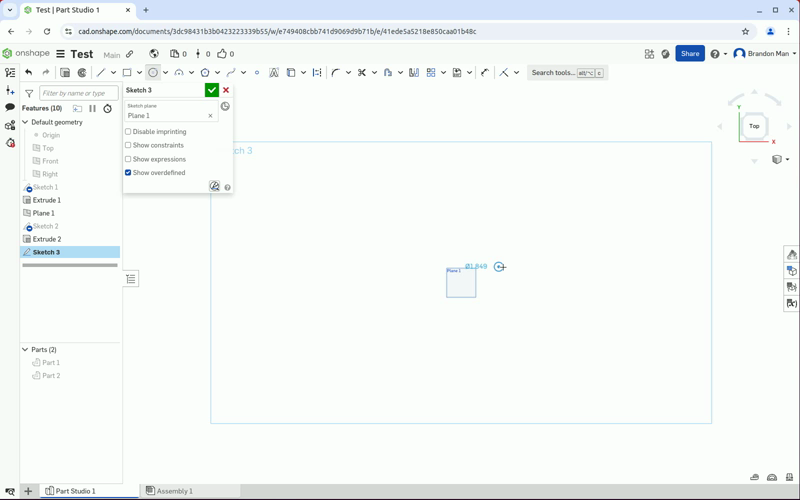
click(503, 266)
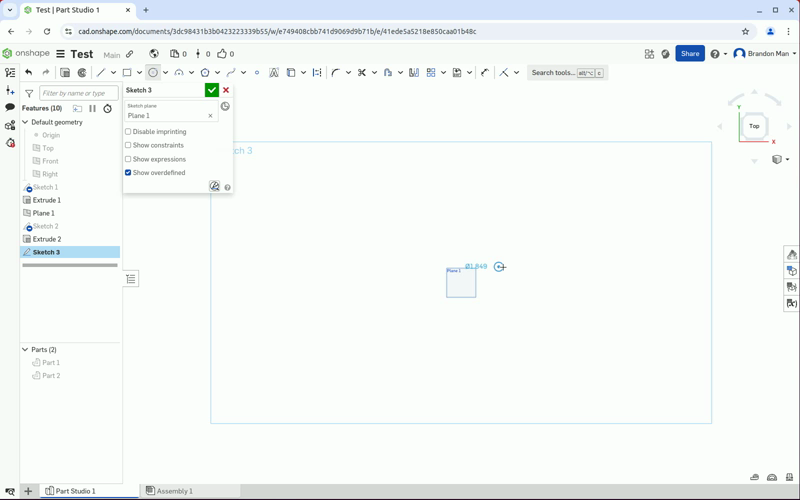
key(esc)
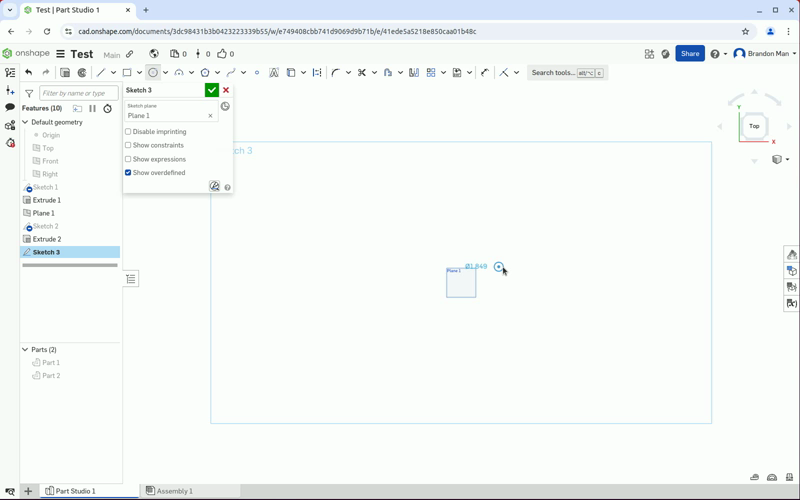
mouse_move(497, 263)
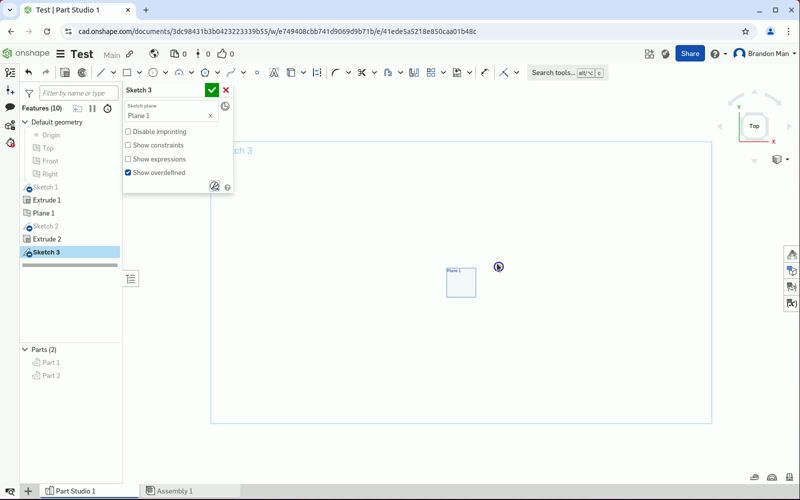
scroll(6)
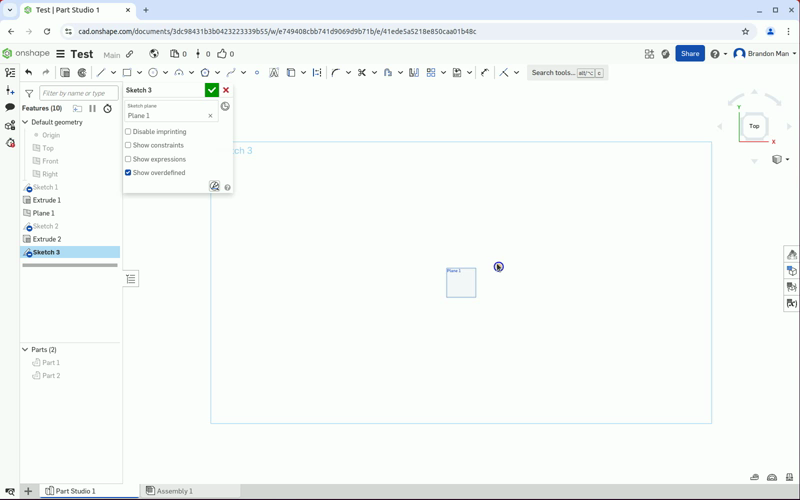
scroll(6)
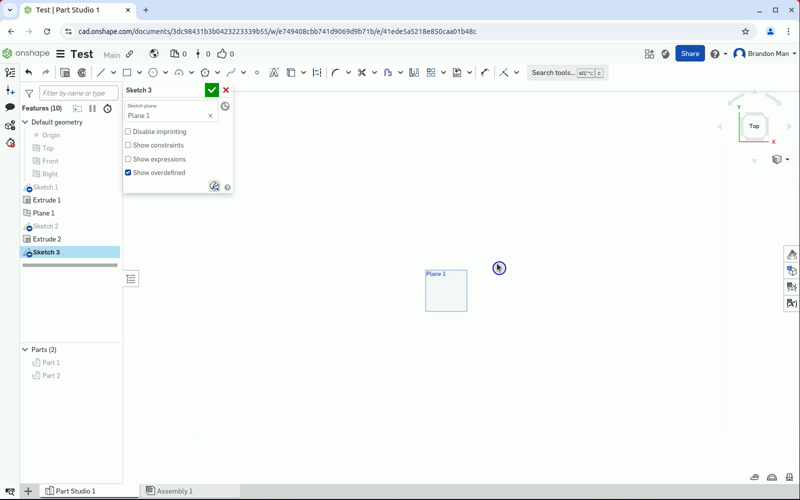
scroll(6)
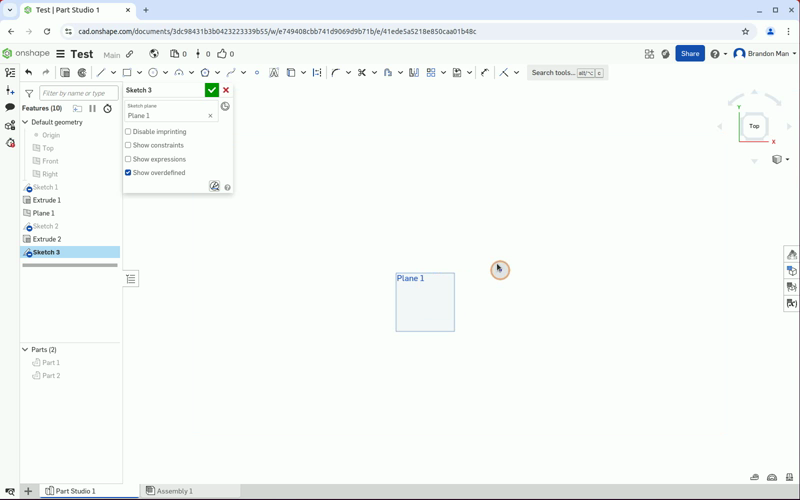
scroll(6)
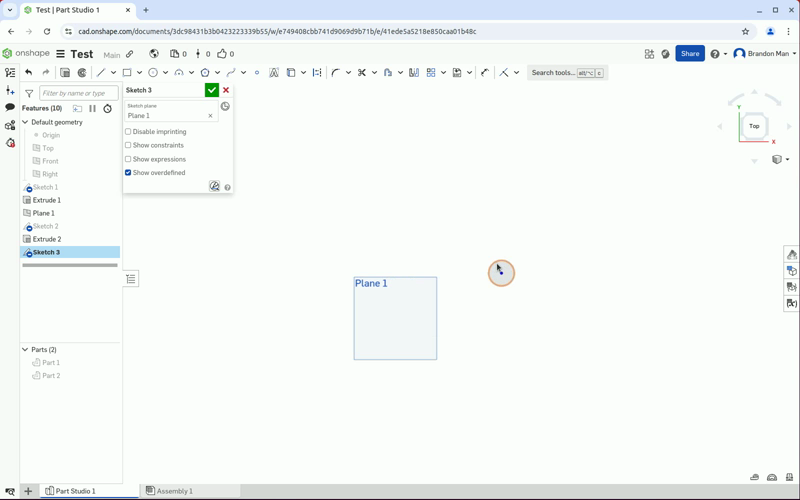
scroll(6)
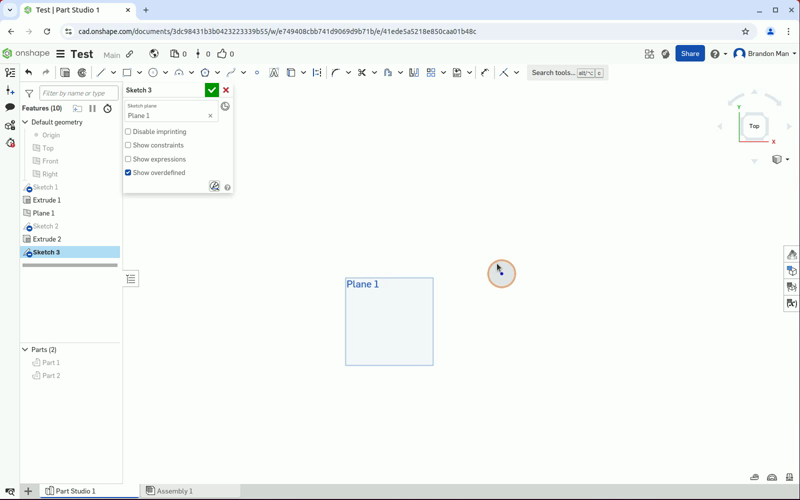
scroll(6)
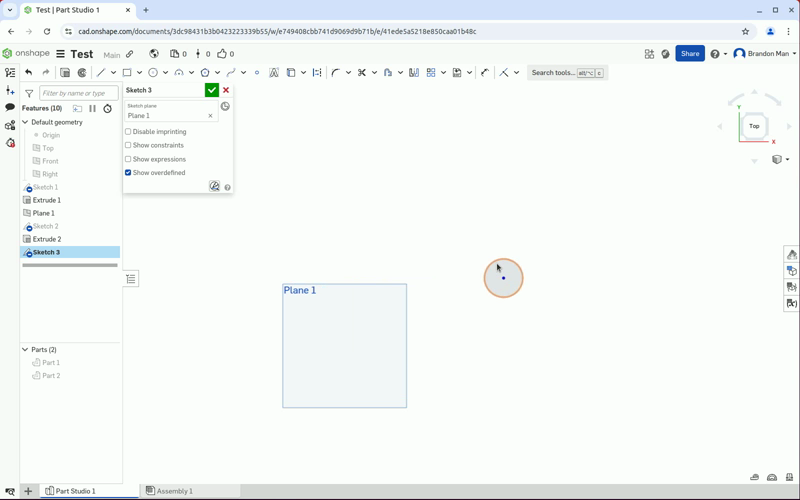
scroll(6)
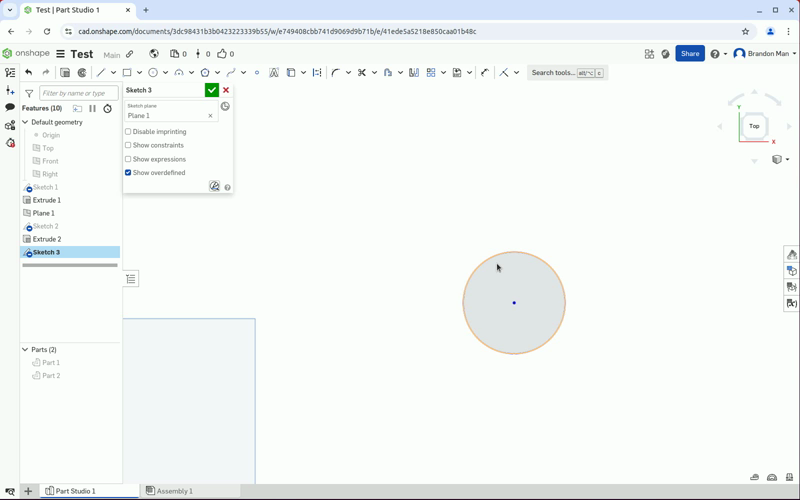
click(497, 263)
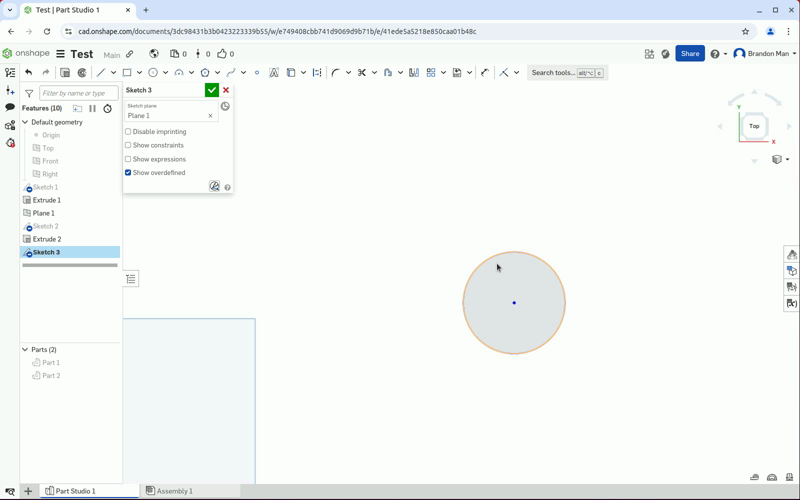
scroll(-6)
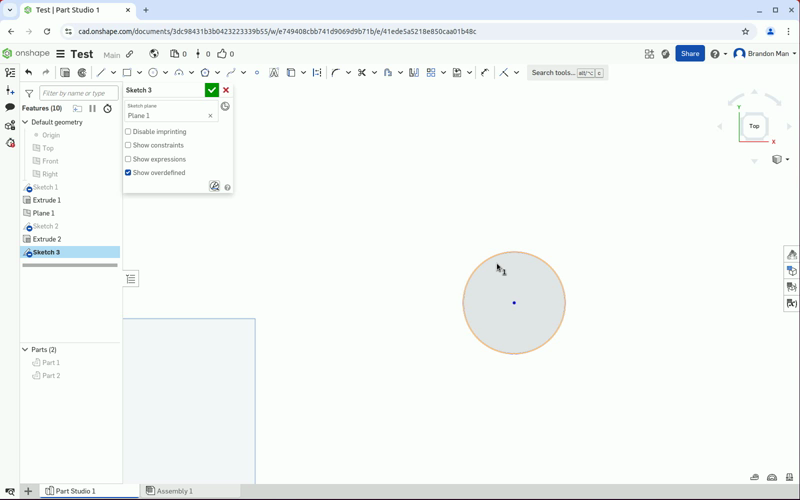
scroll(-6)
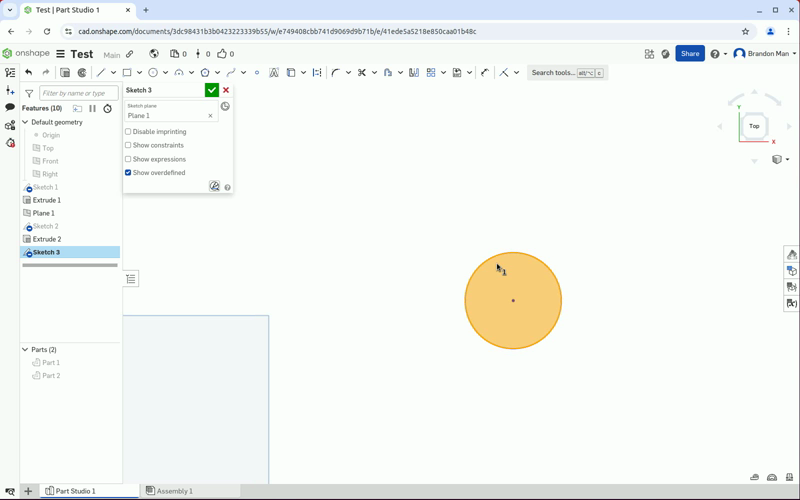
scroll(-6)
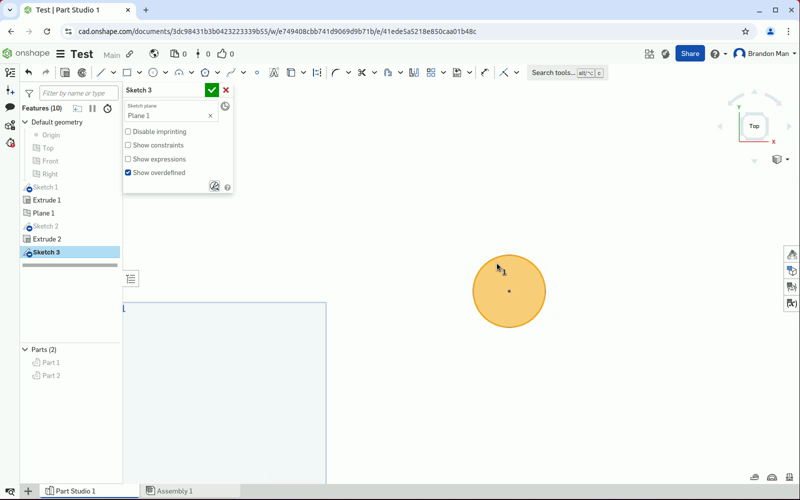
scroll(-6)
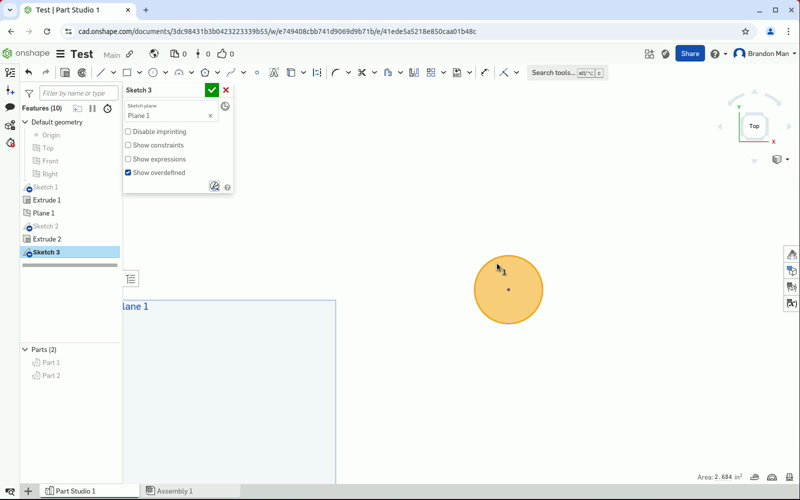
scroll(-6)
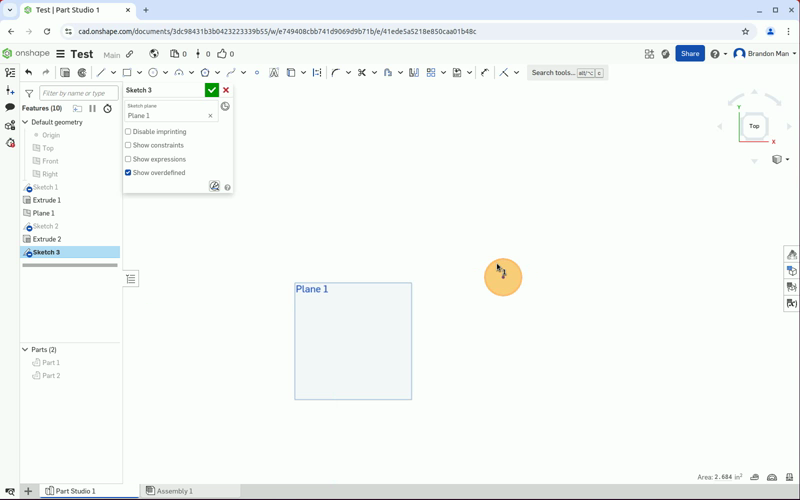
scroll(-6)
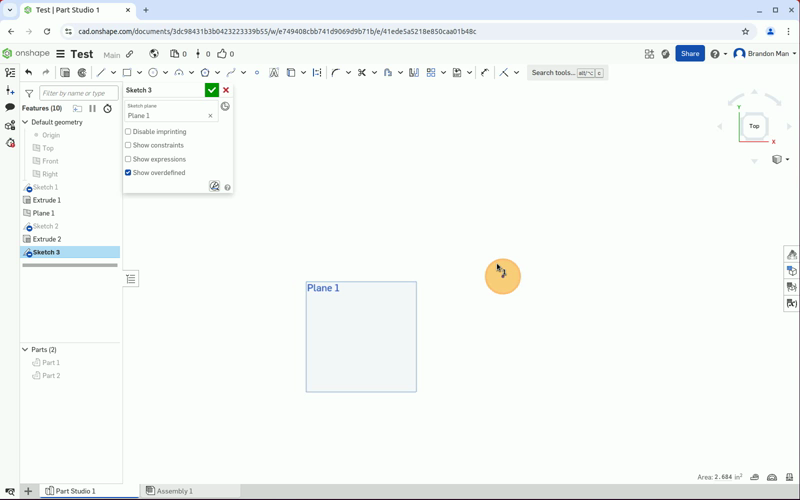
scroll(-6)
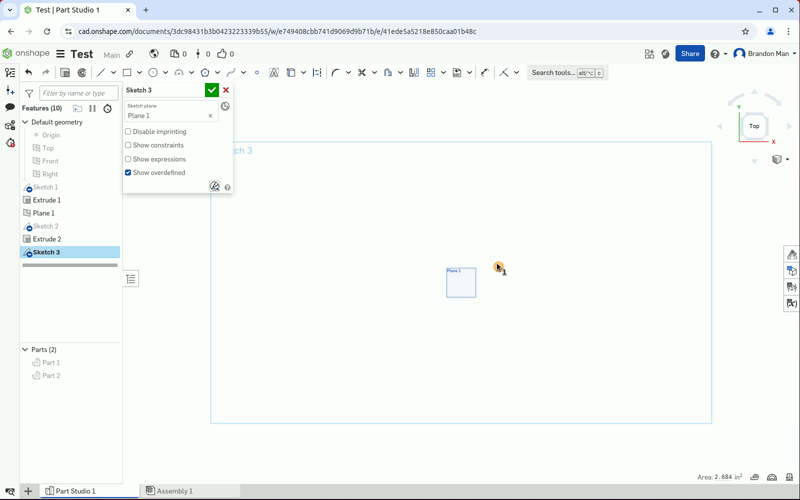
mouse_move(73, 352)
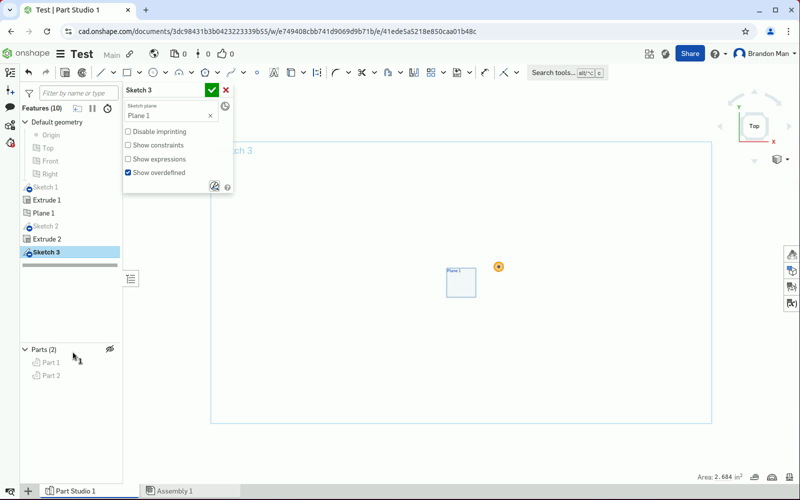
key(shift+y)
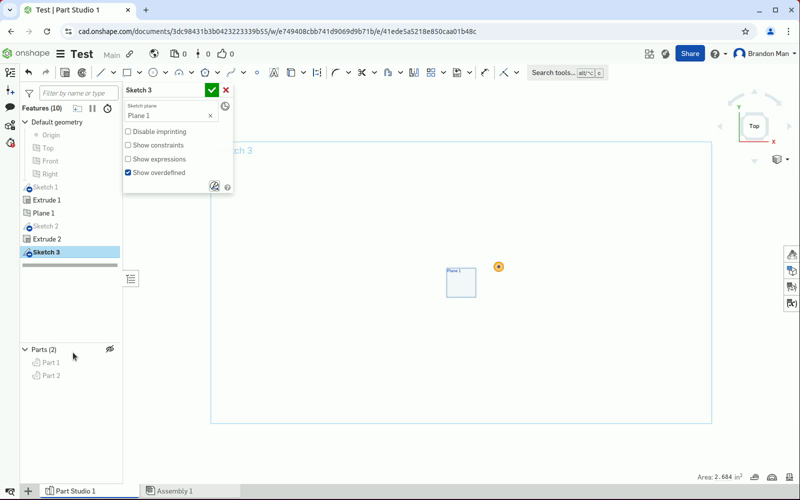
key(shift+e)
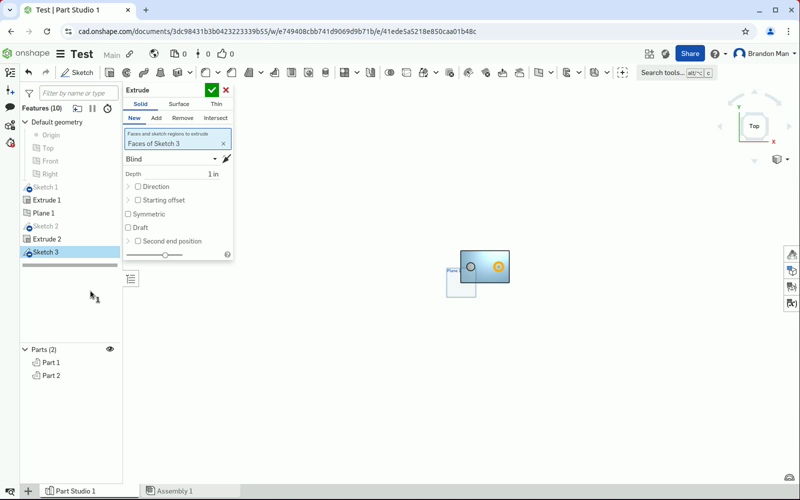
mouse_move(143, 106)
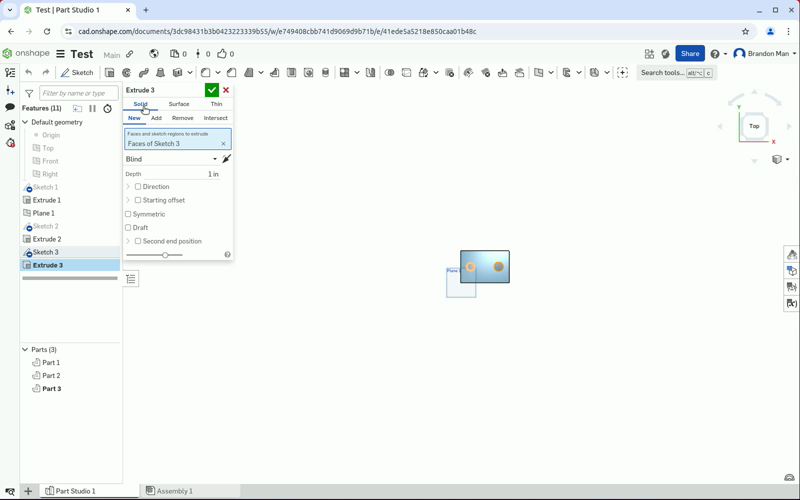
click(143, 106)
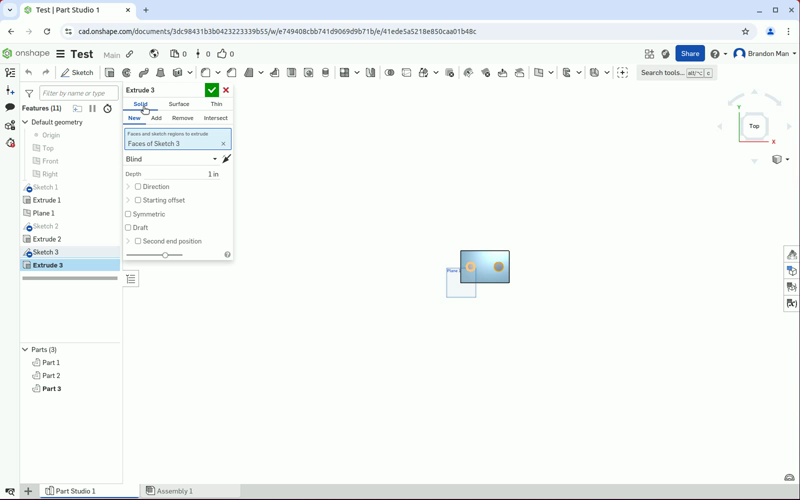
mouse_move(137, 120)
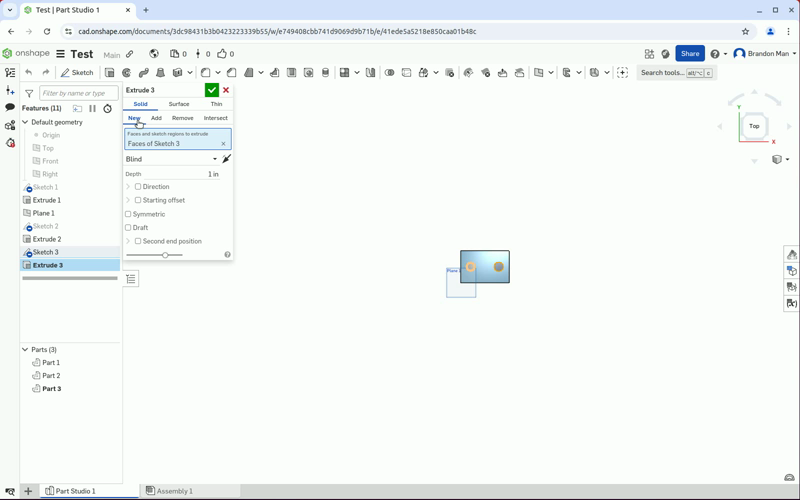
click(137, 120)
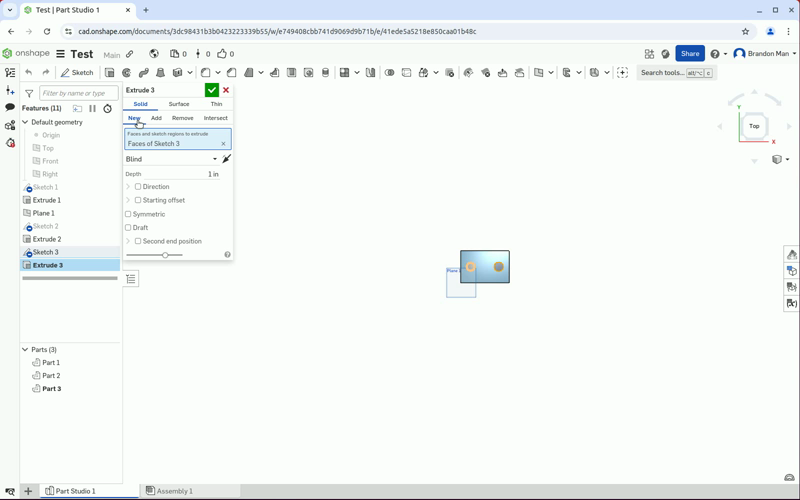
key(tab, 4)
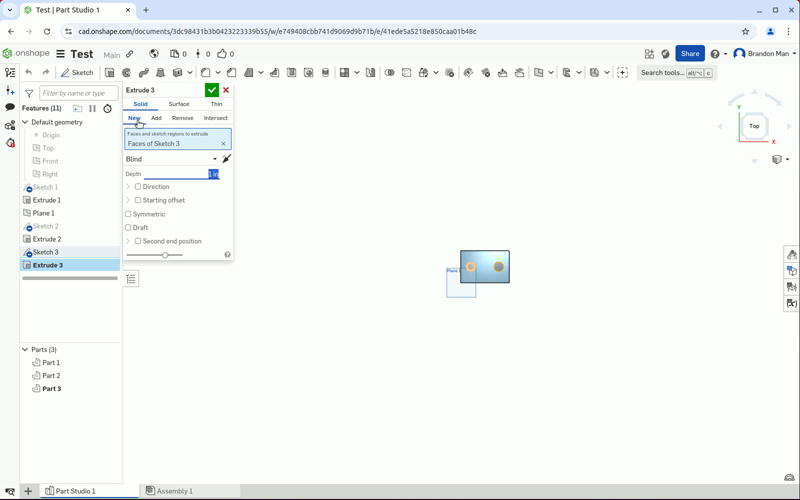
text(3.37)
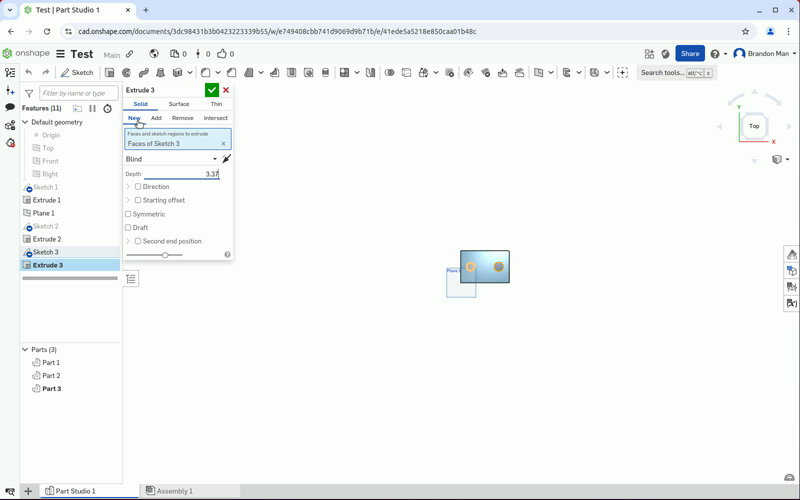
key(enter)
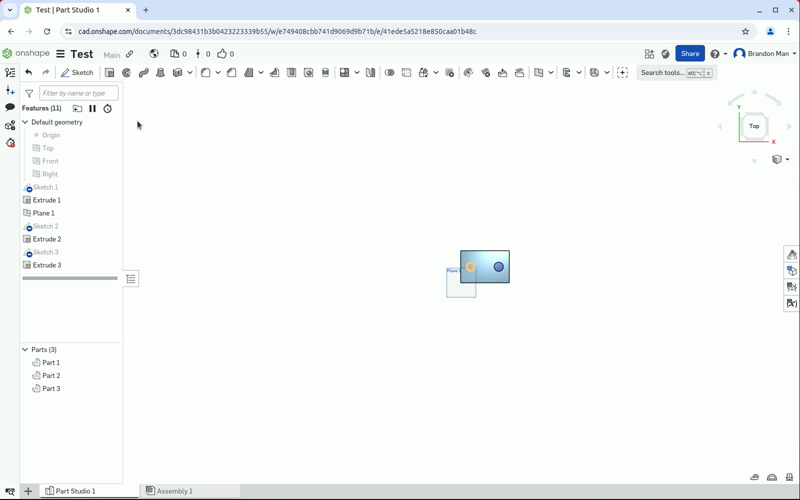
key(shift+h)
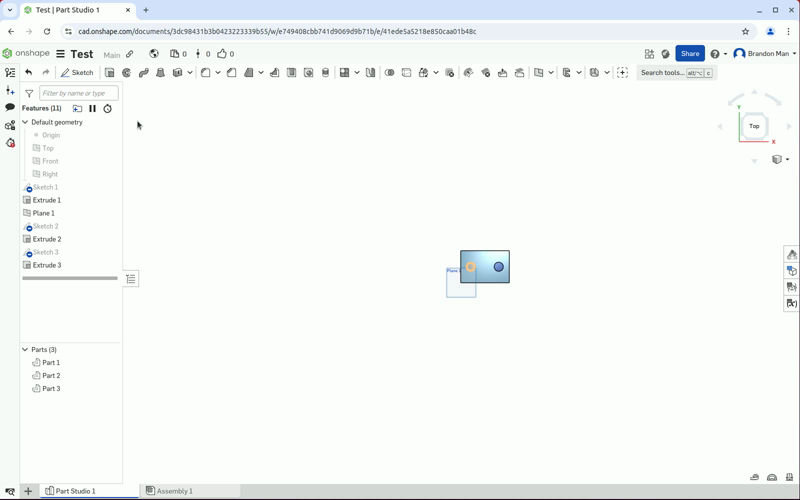
key(shift+h)
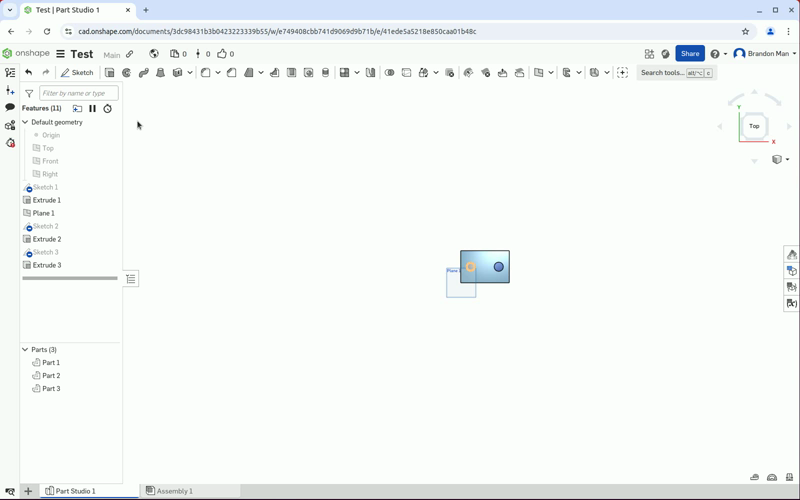
key(shift+7)
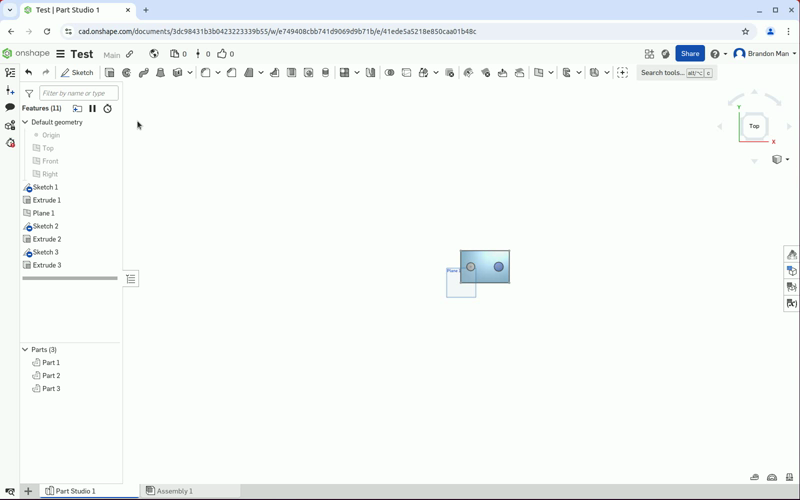
key(up, 3)
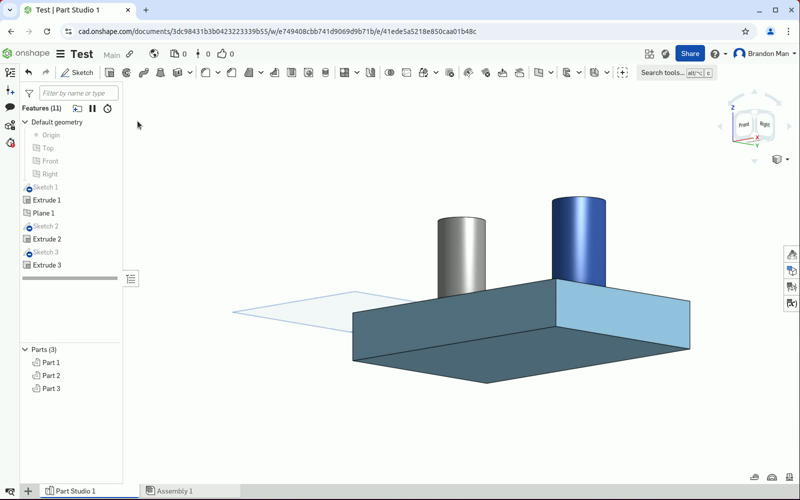
key(left, 3)
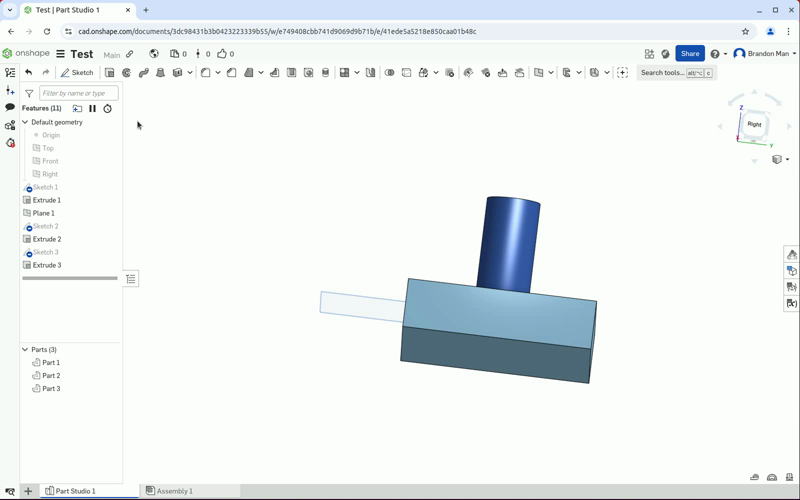
key(right, 3)
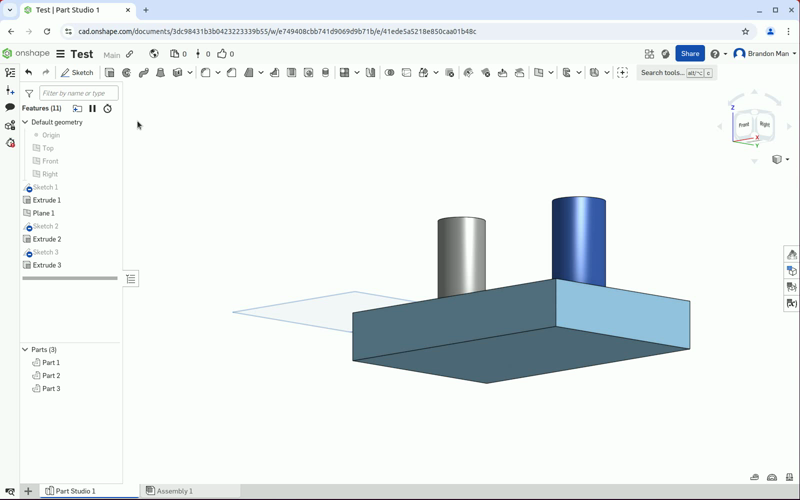
key(down, 3)
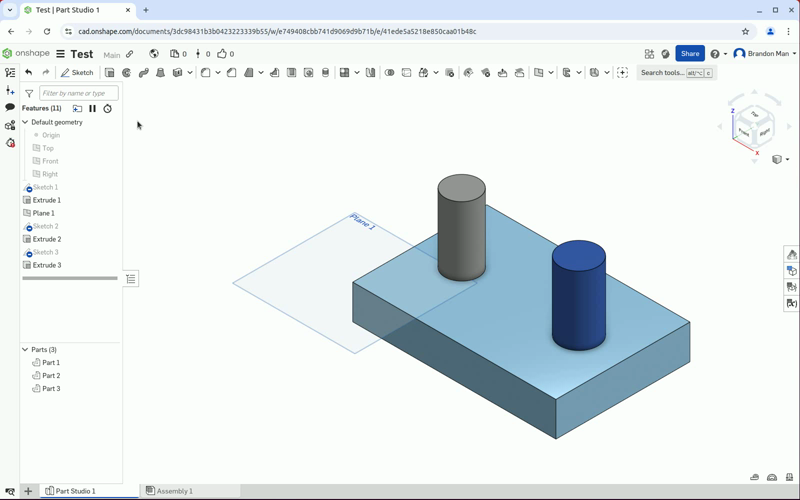
mouse_move(73, 189)
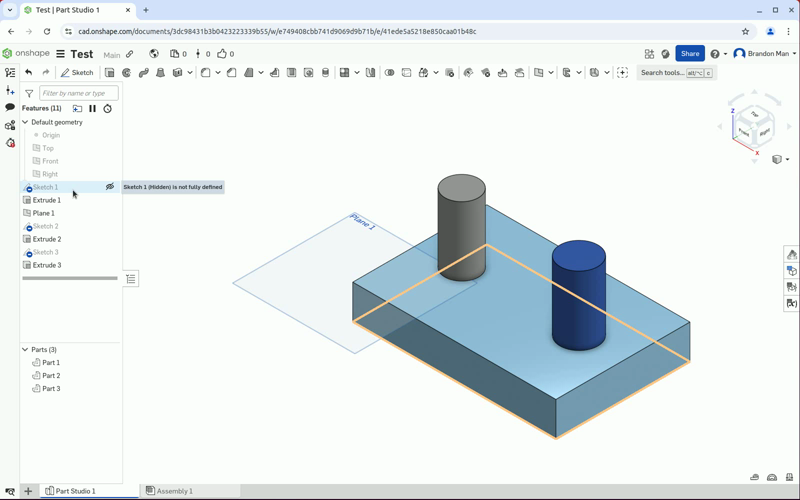
click(73, 189)